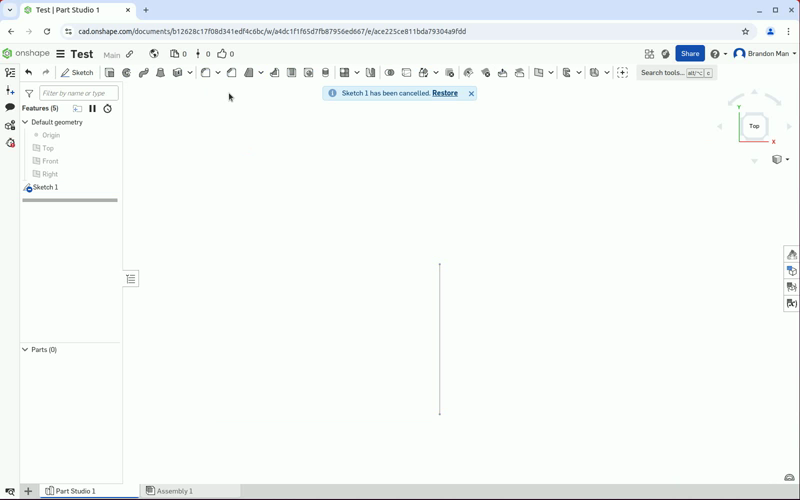
key(shift+h)
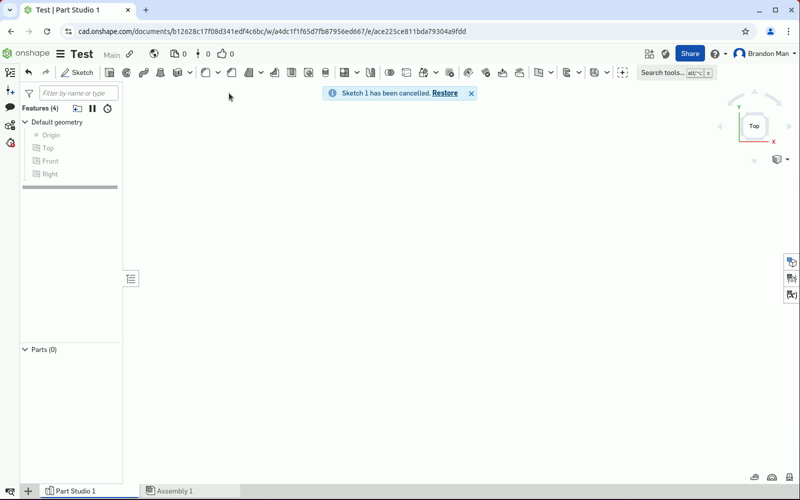
mouse_move(73, 352)
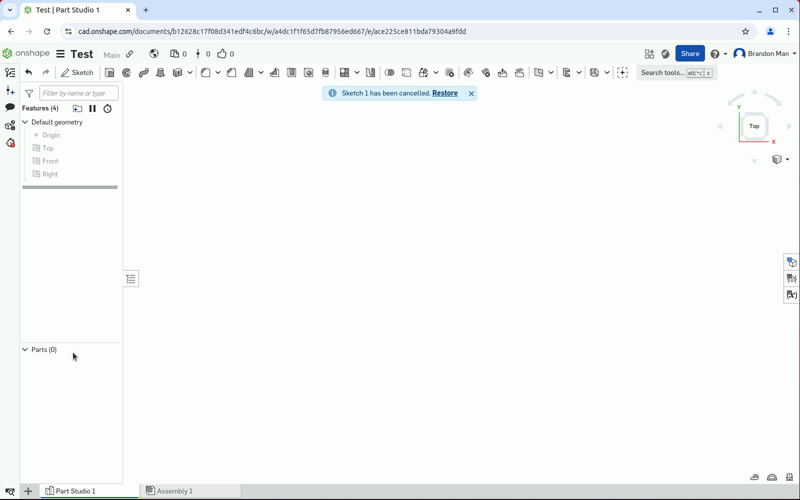
key(y)
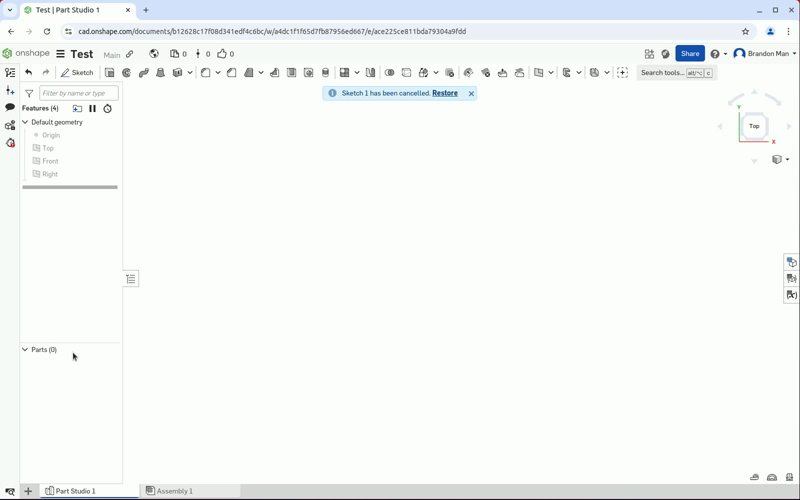
key(shift+p)
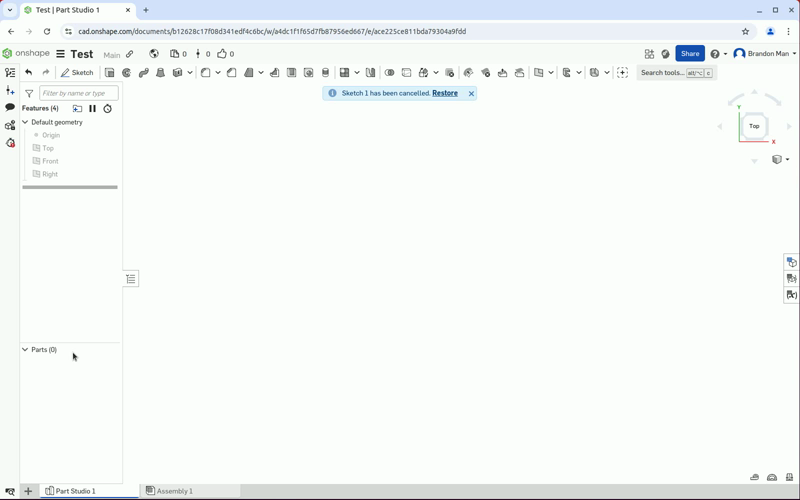
key(space)
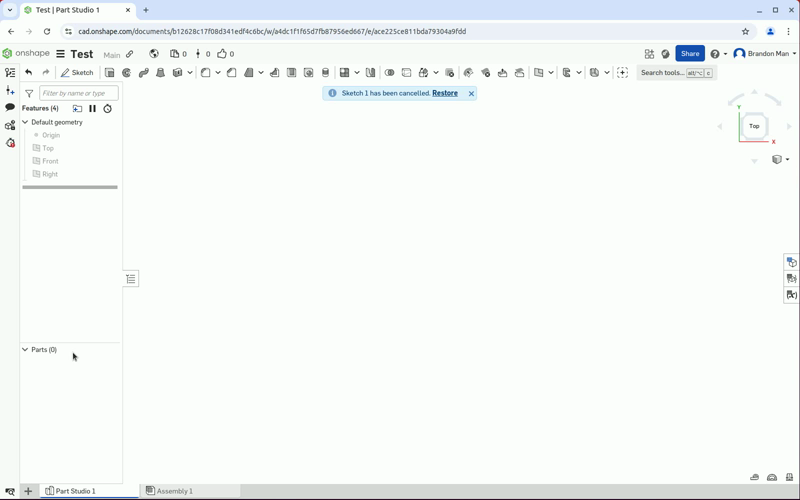
key_down(shift)
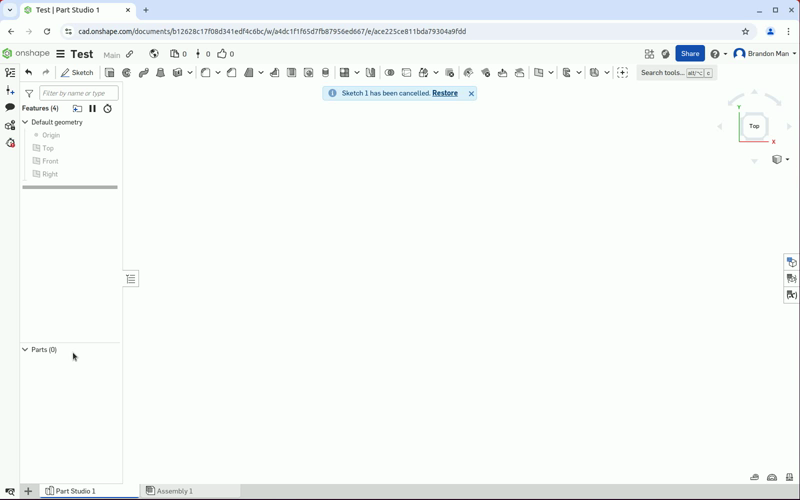
key(up)
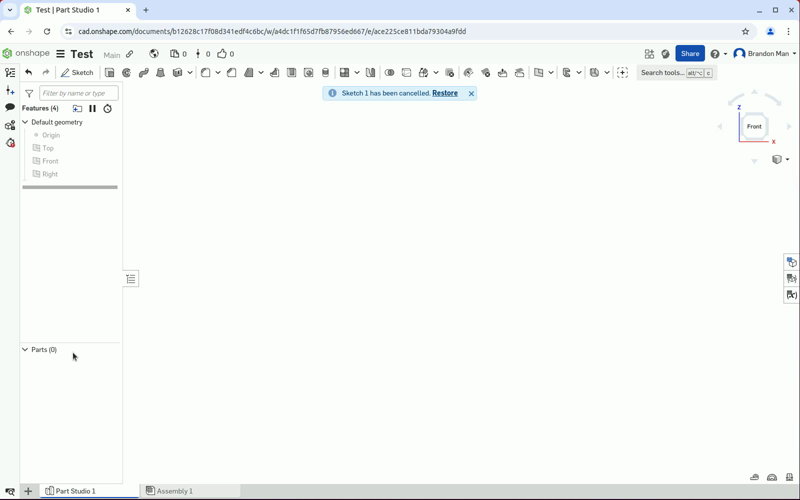
key_up(shift)
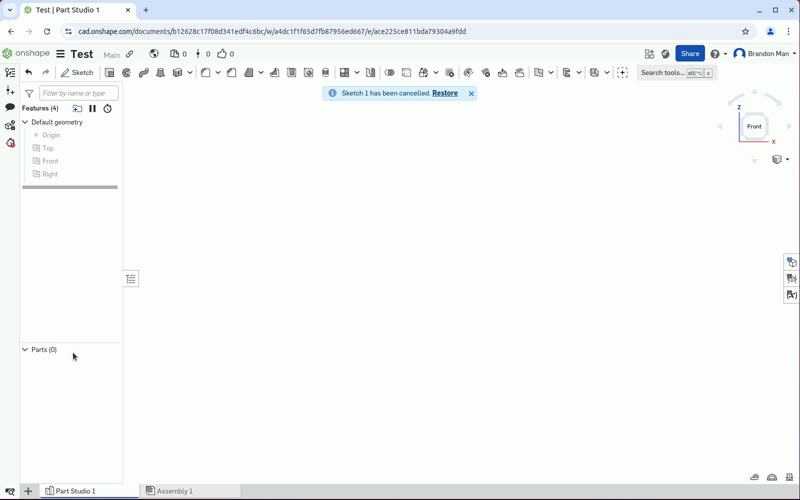
mouse_move(73, 352)
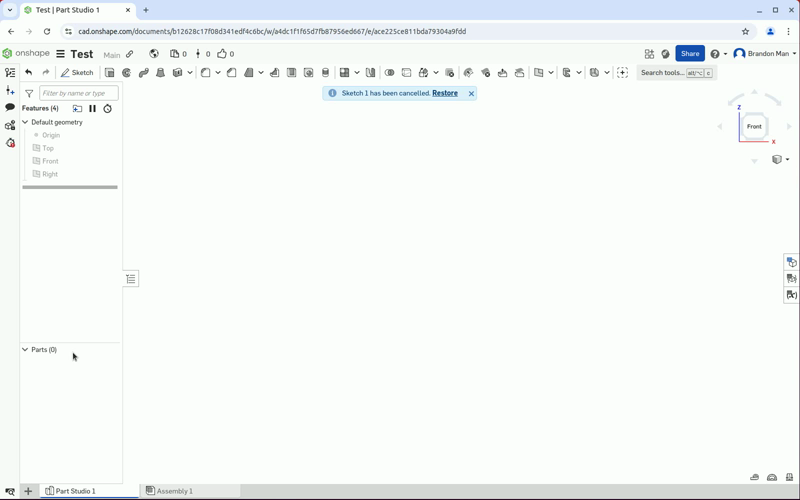
key(shift+y)
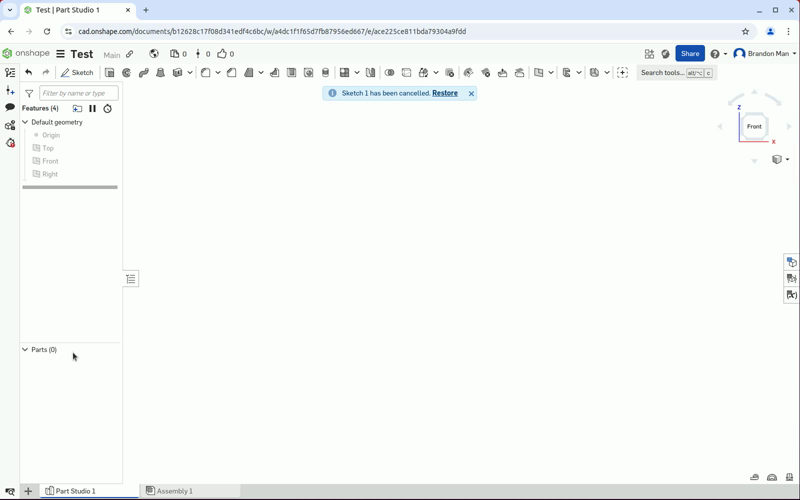
key(shift+s)
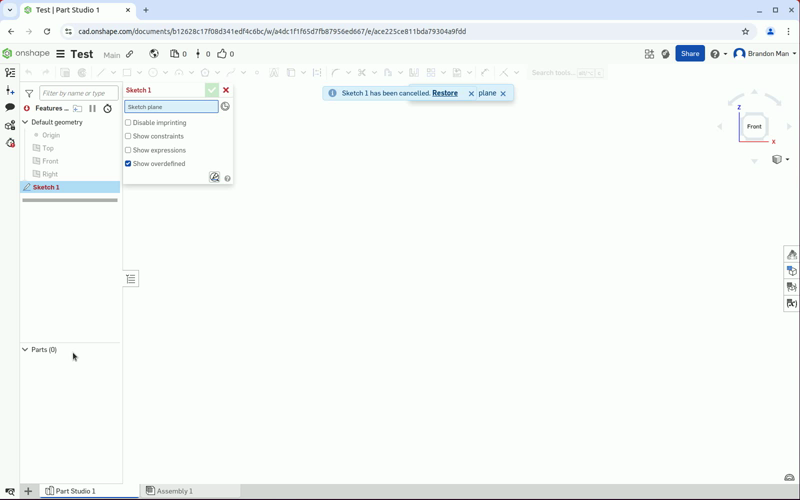
mouse_move(73, 163)
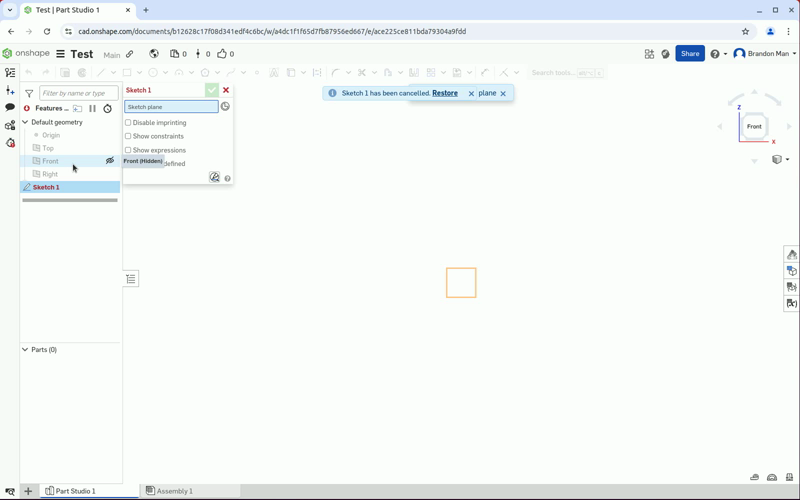
click(73, 163)
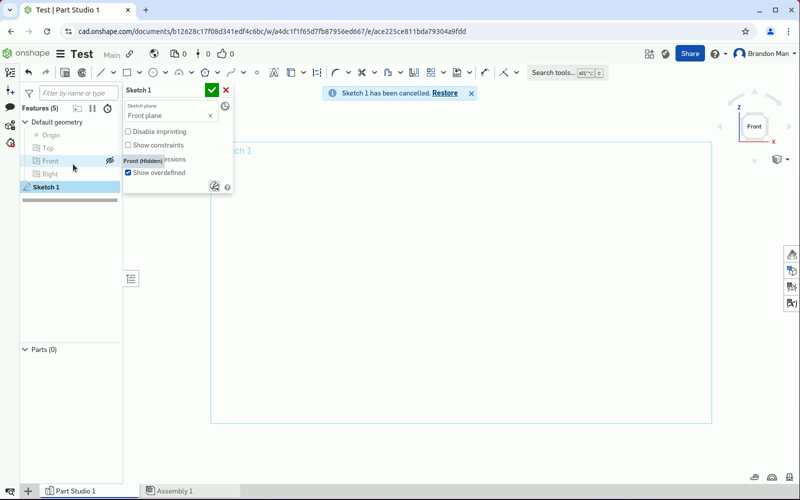
mouse_move(73, 352)
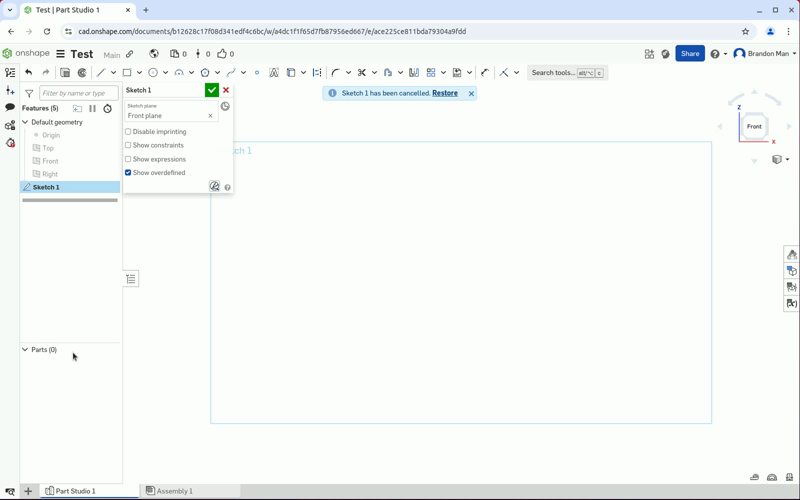
key(y)
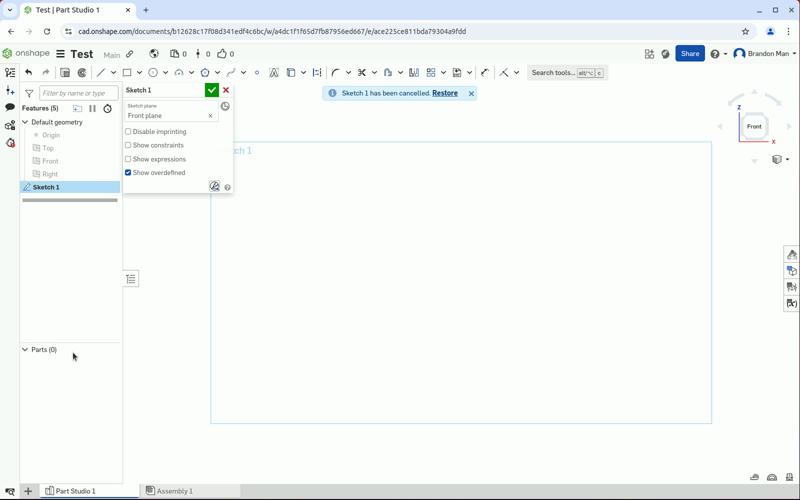
key(l)
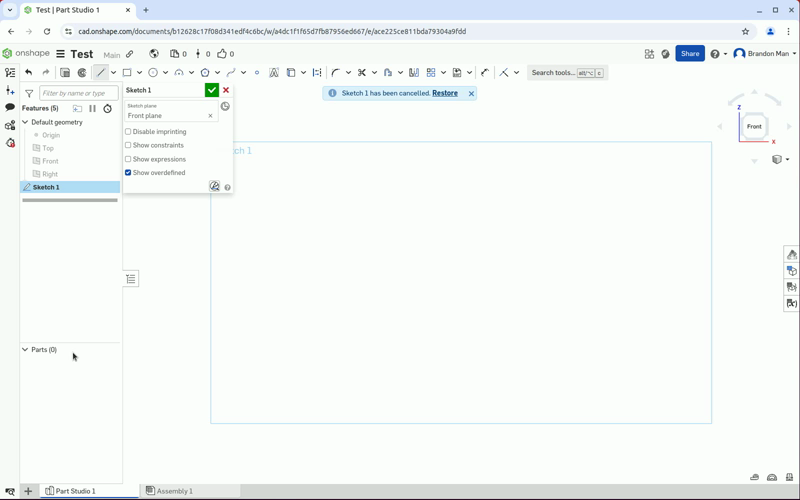
key_down(shift)
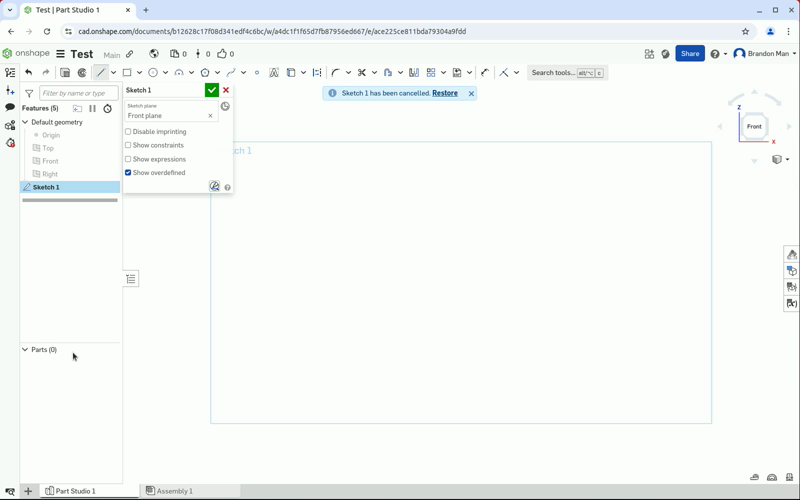
mouse_move(348, 282)
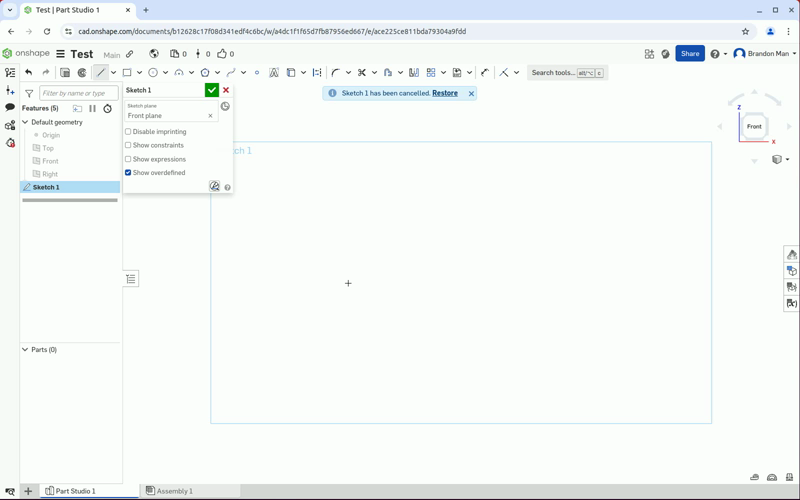
click(348, 282)
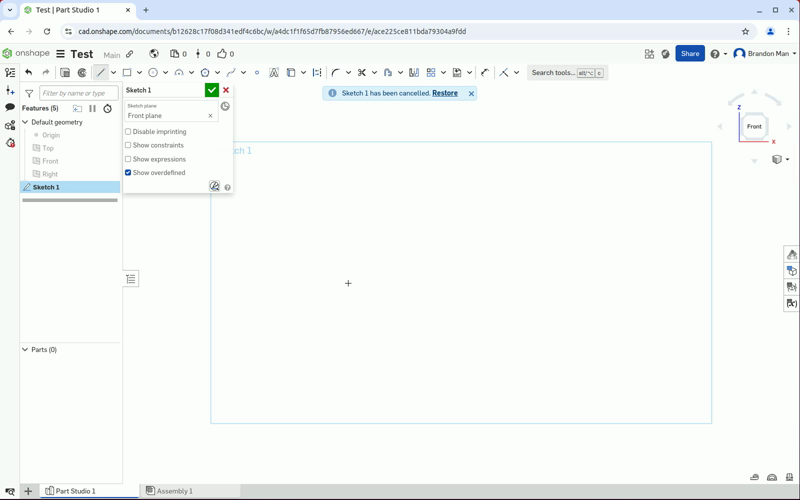
key_up(shift)
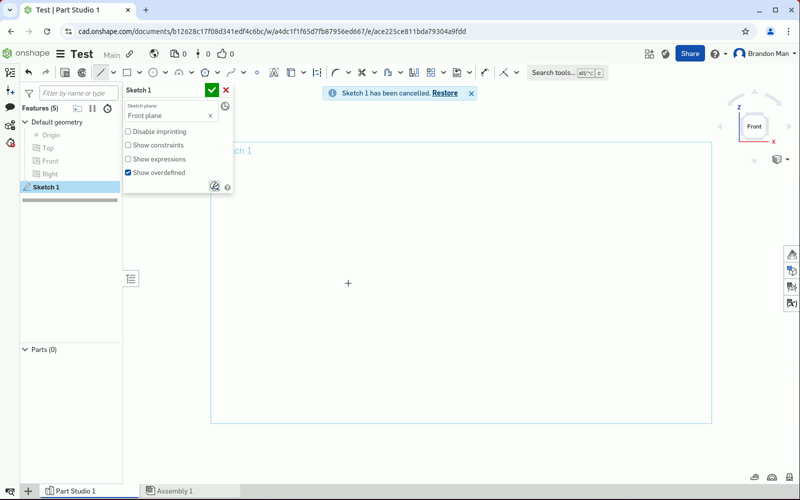
key_down(shift)
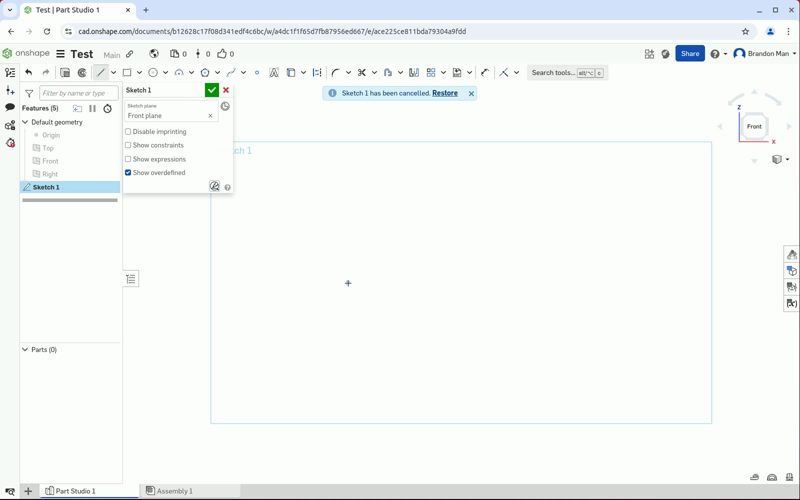
mouse_move(460, 282)
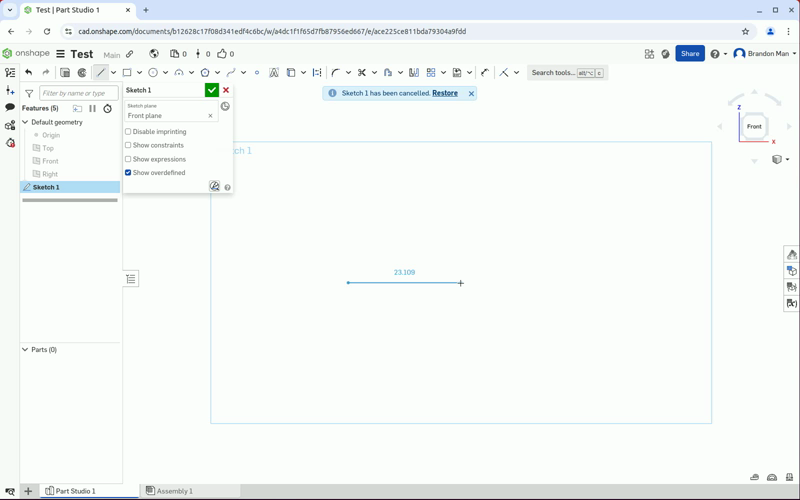
click(460, 282)
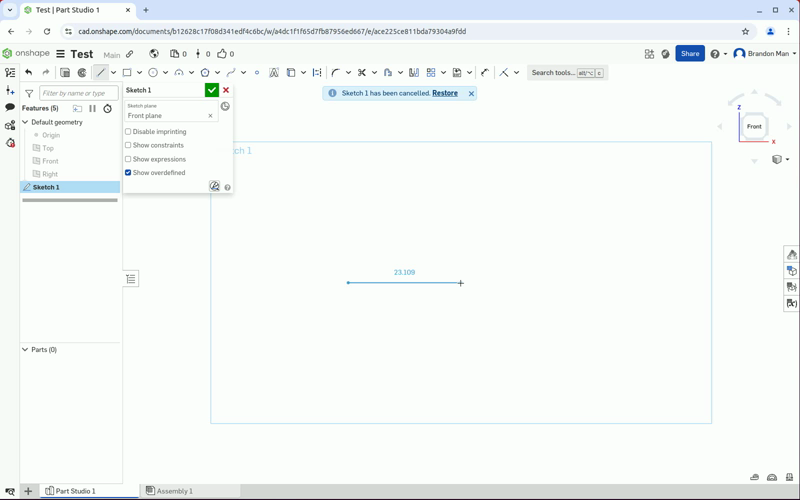
key_up(shift)
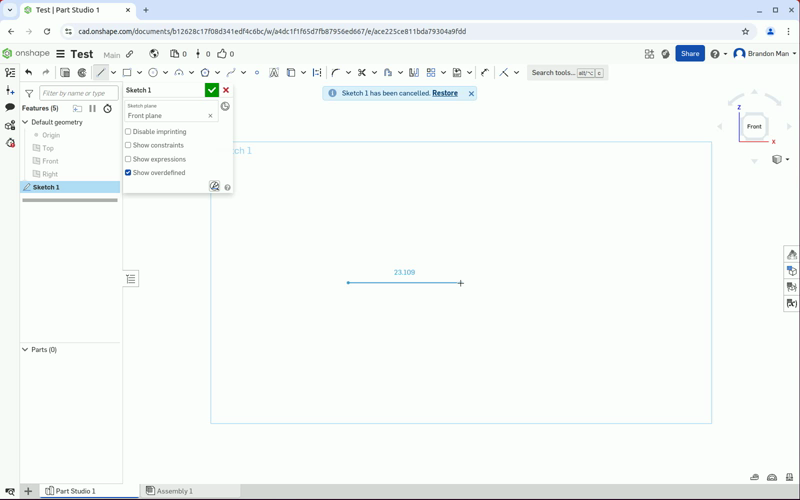
key_down(shift)
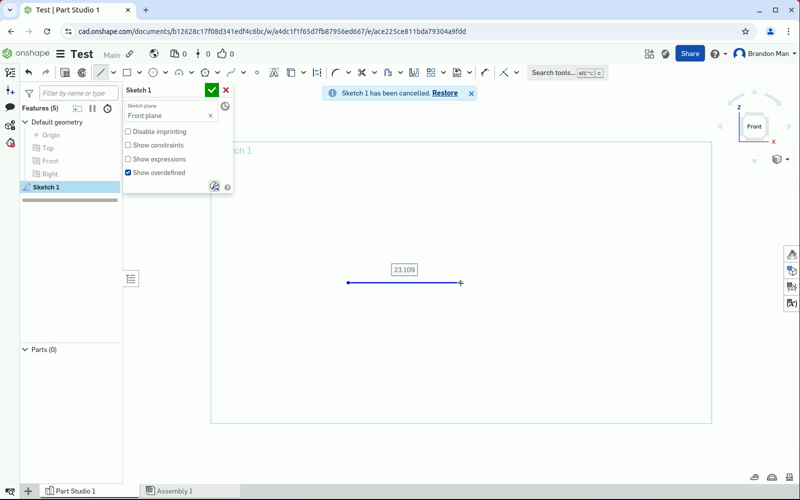
mouse_move(460, 170)
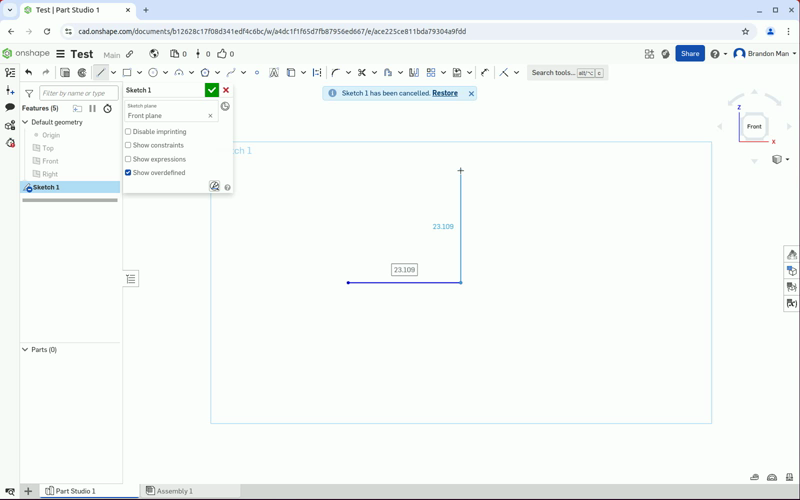
click(460, 170)
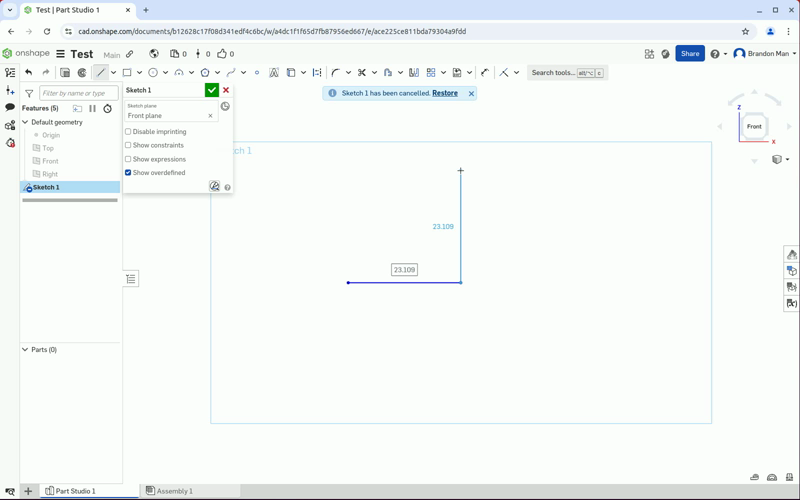
key_up(shift)
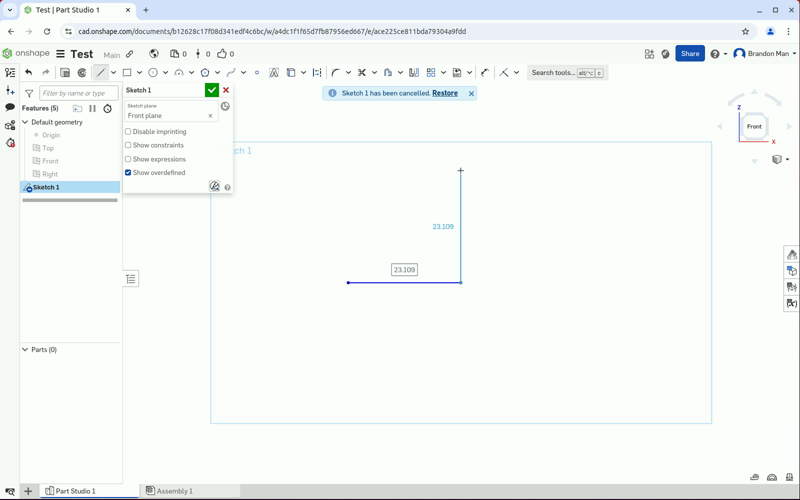
key_down(shift)
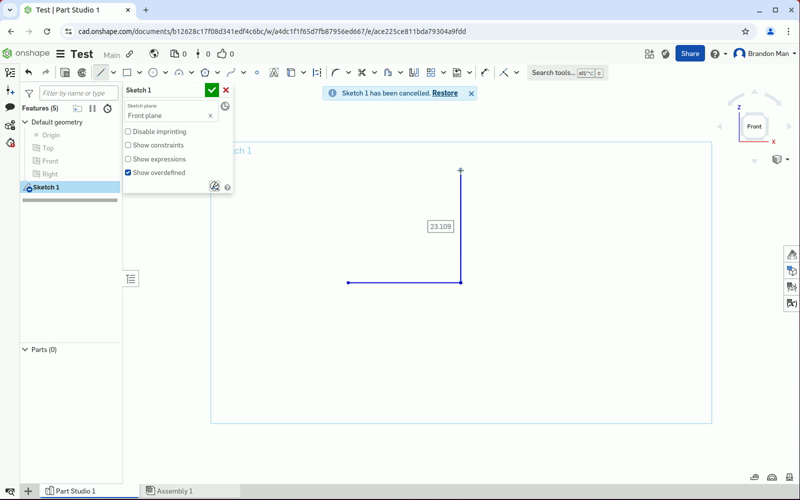
mouse_move(348, 170)
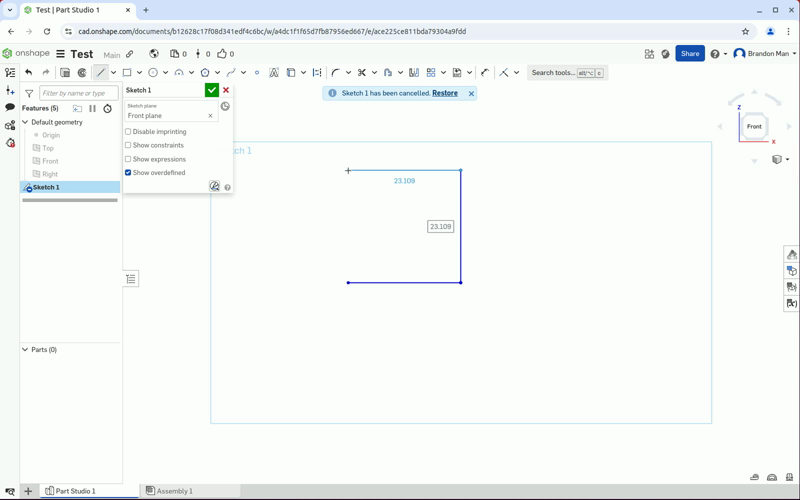
click(348, 170)
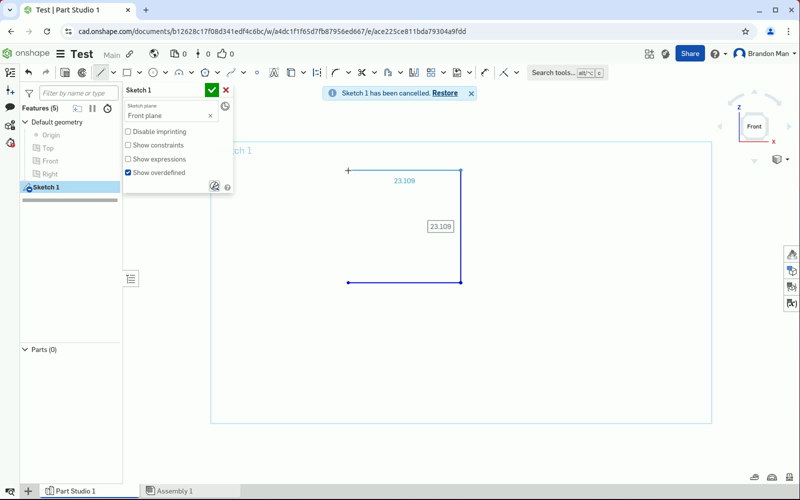
key_up(shift)
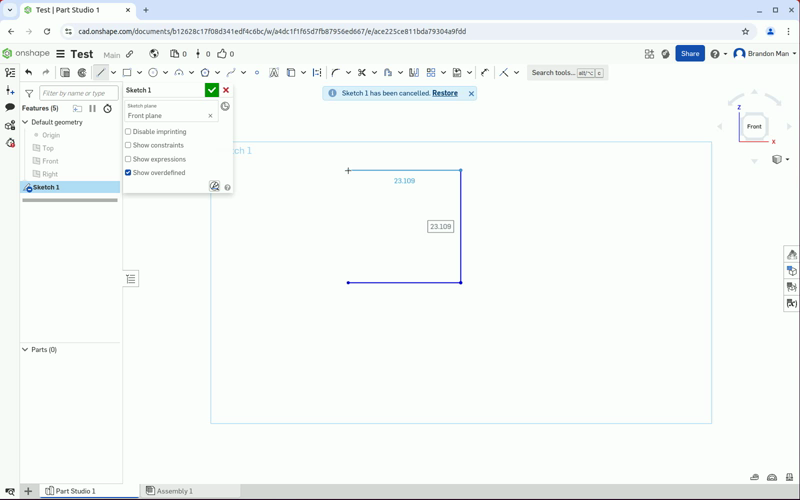
key_down(shift)
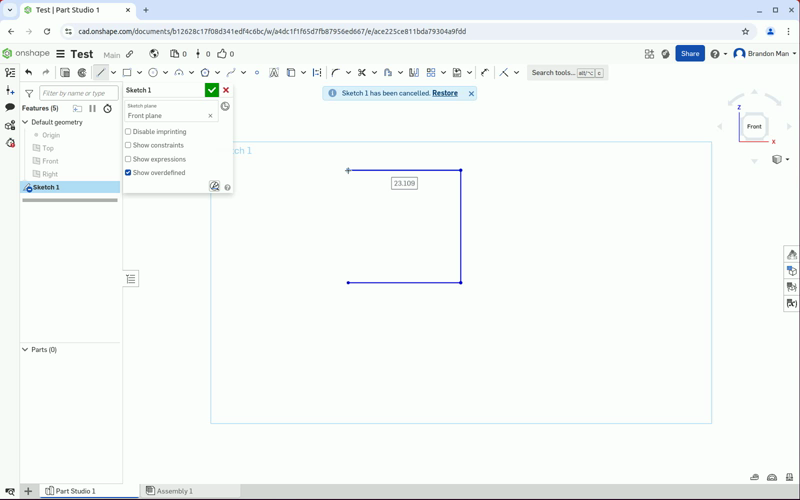
mouse_move(348, 282)
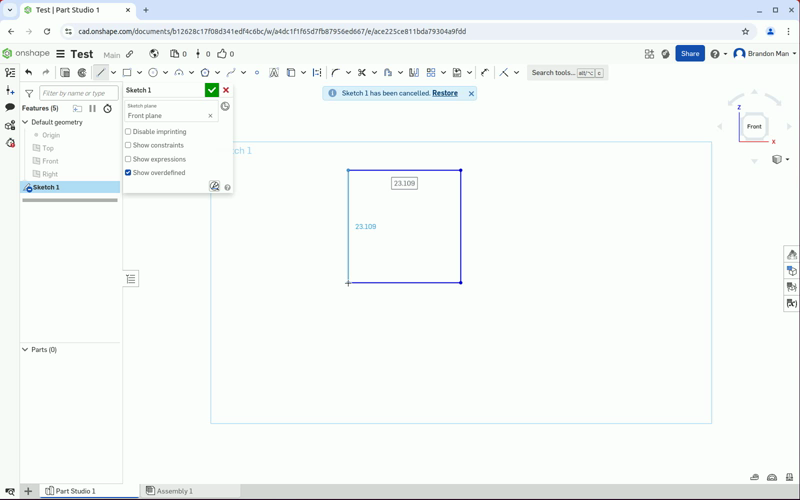
key_up(shift)
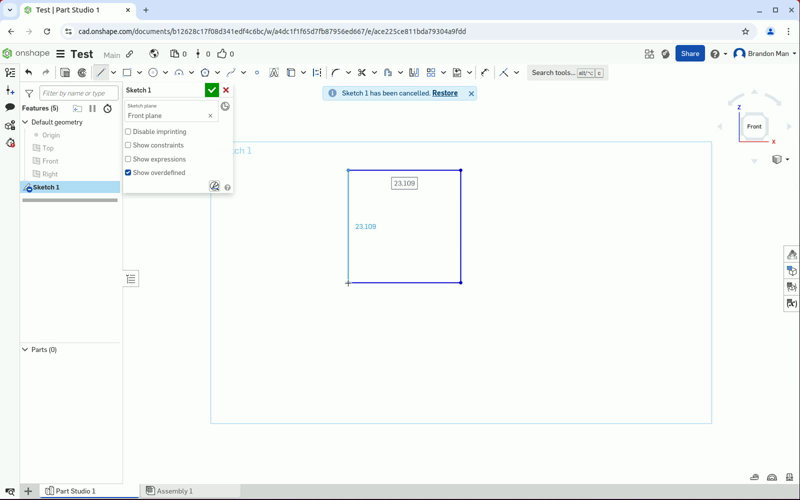
click(348, 282)
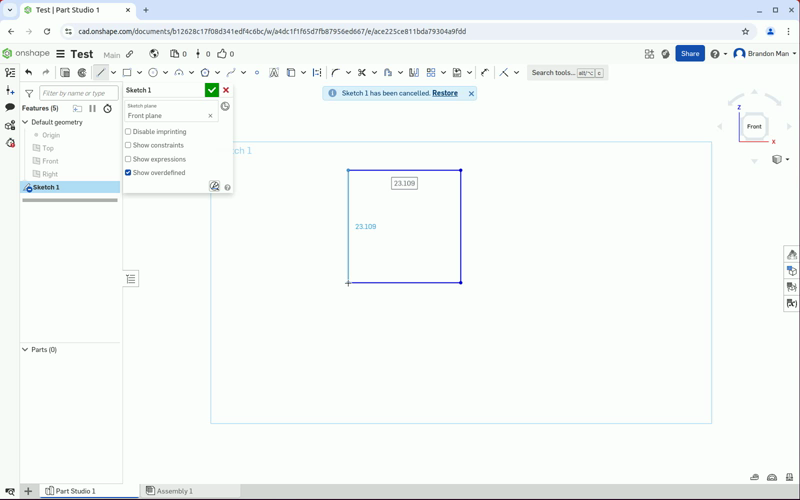
key(esc)
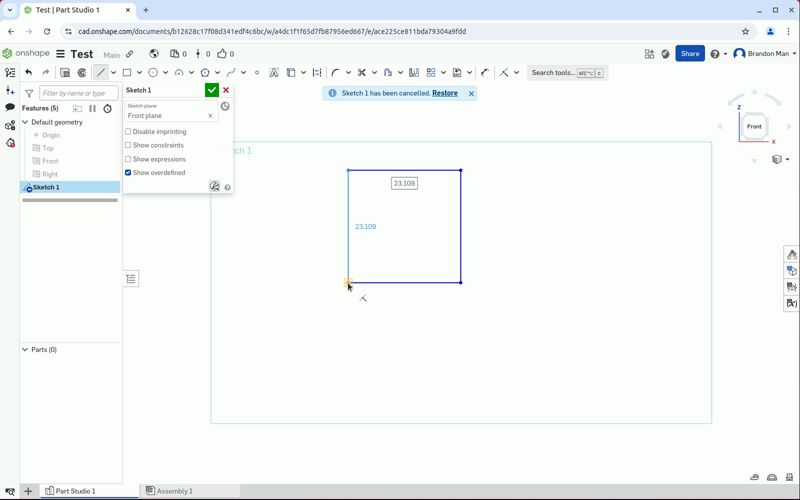
mouse_move(381, 202)
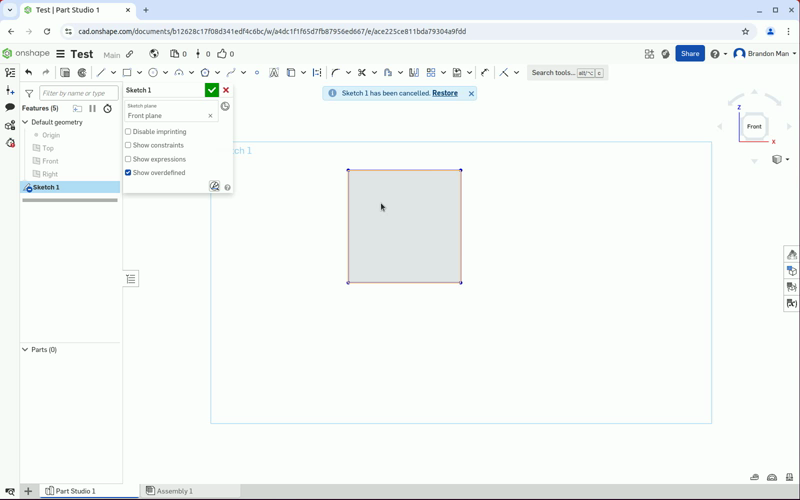
click(381, 202)
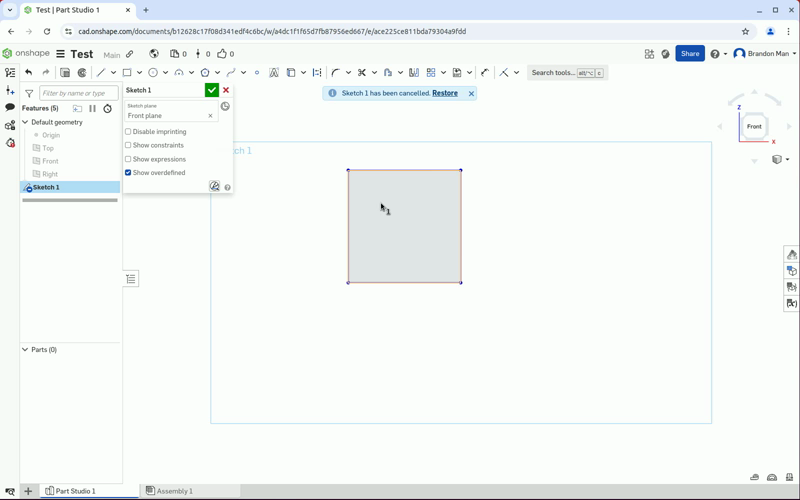
mouse_move(73, 352)
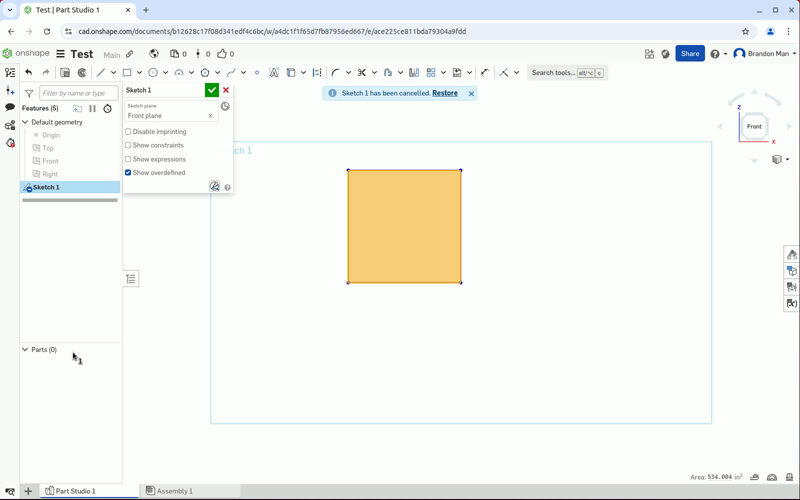
key(shift+y)
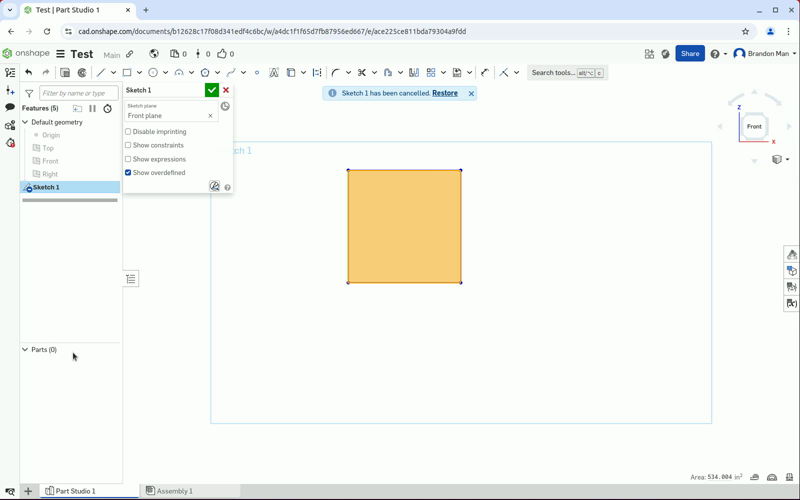
key(shift+e)
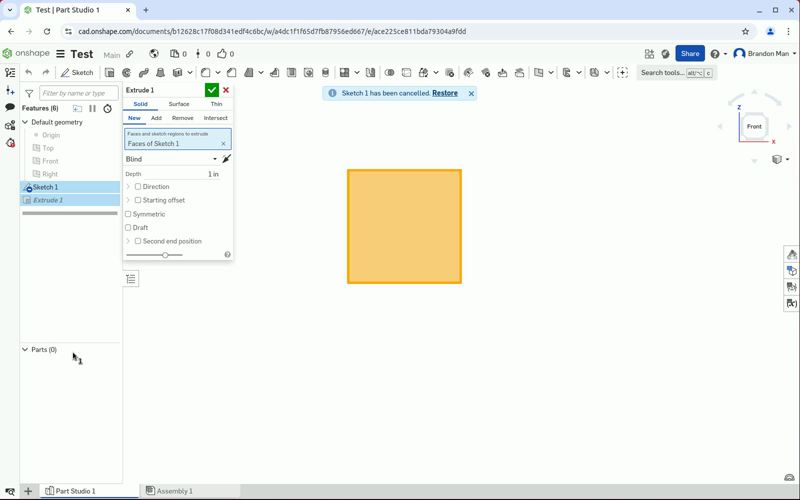
mouse_move(143, 106)
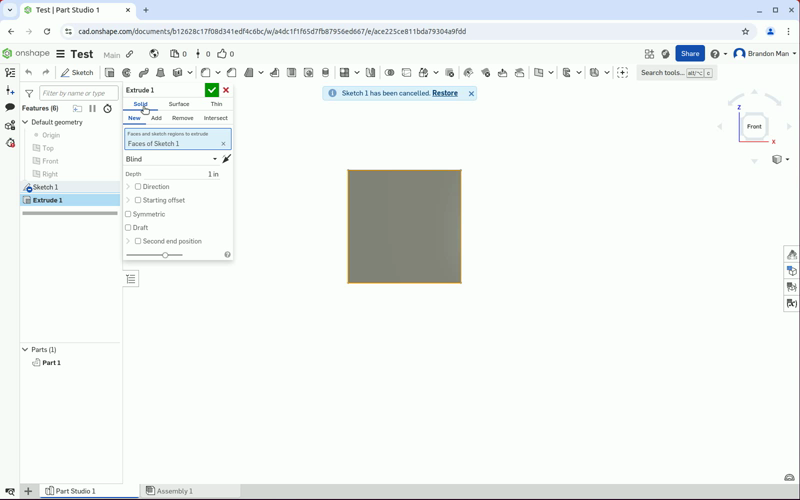
click(143, 106)
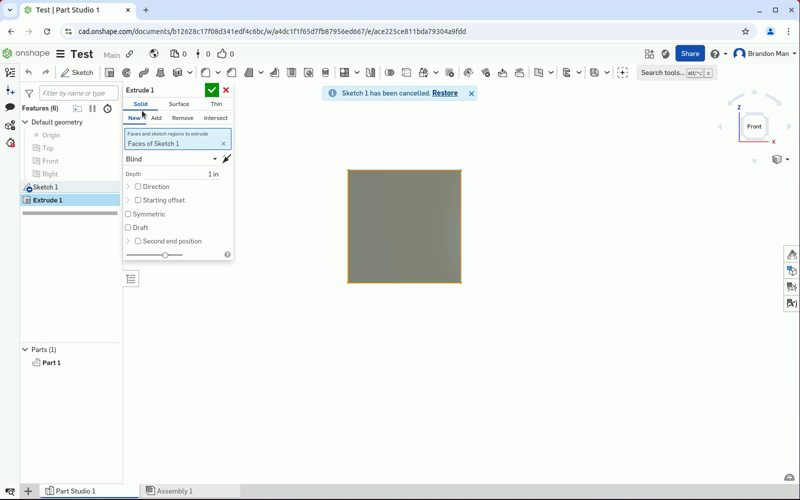
mouse_move(137, 120)
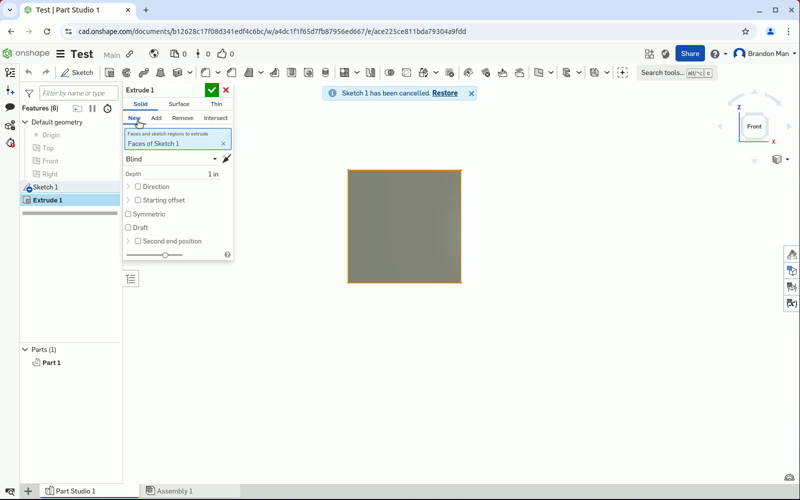
click(137, 120)
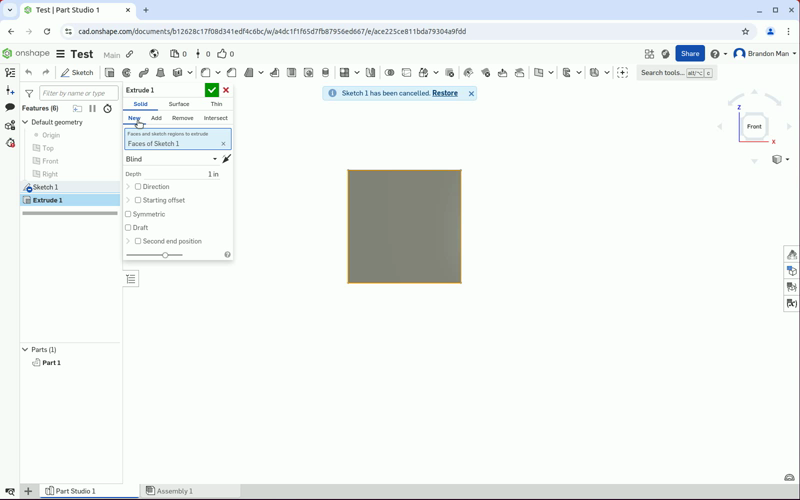
key(tab, 4)
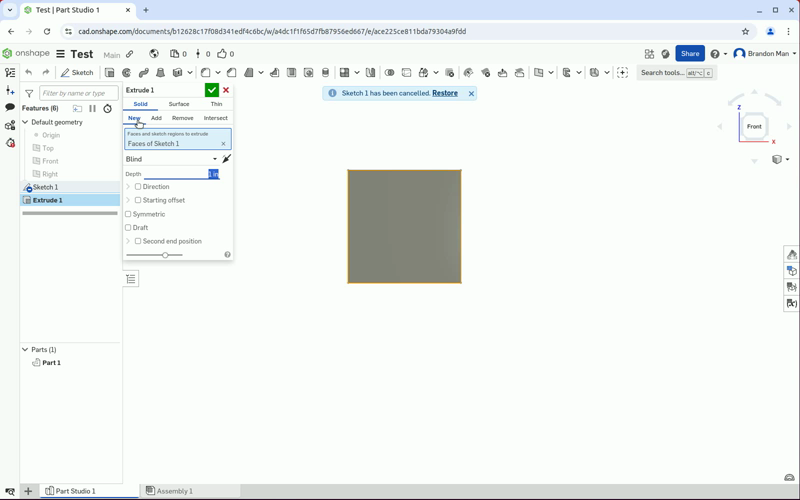
text(23.108)
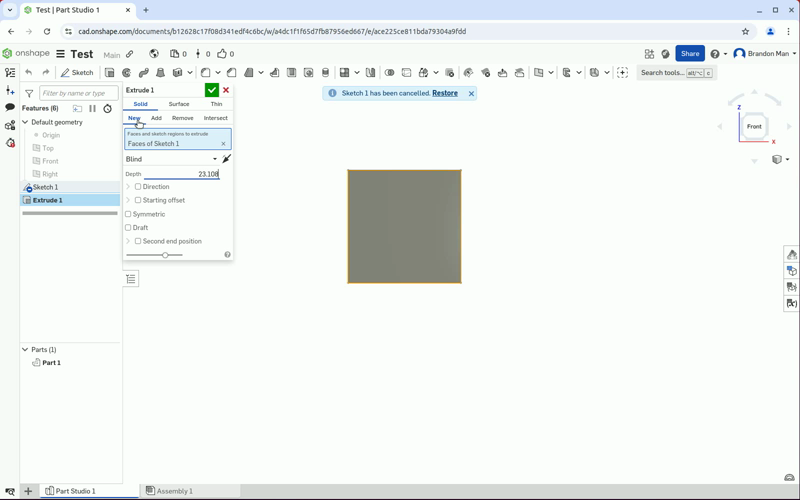
key(enter)
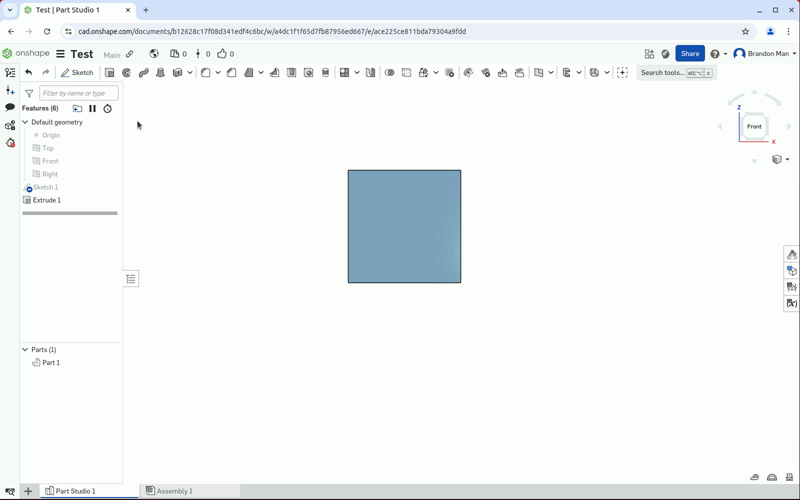
key(shift+h)
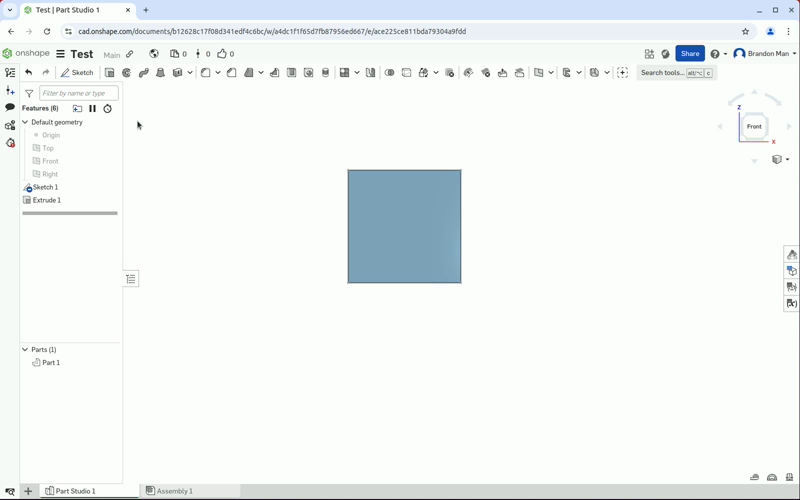
key(shift+h)
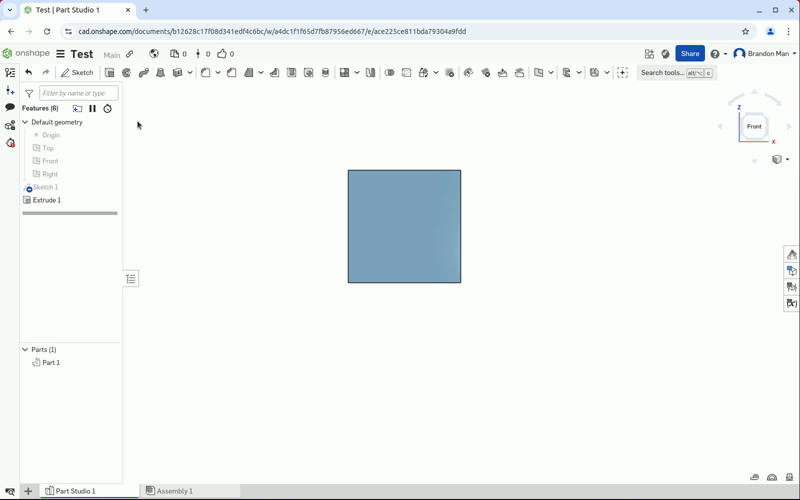
mouse_move(73, 189)
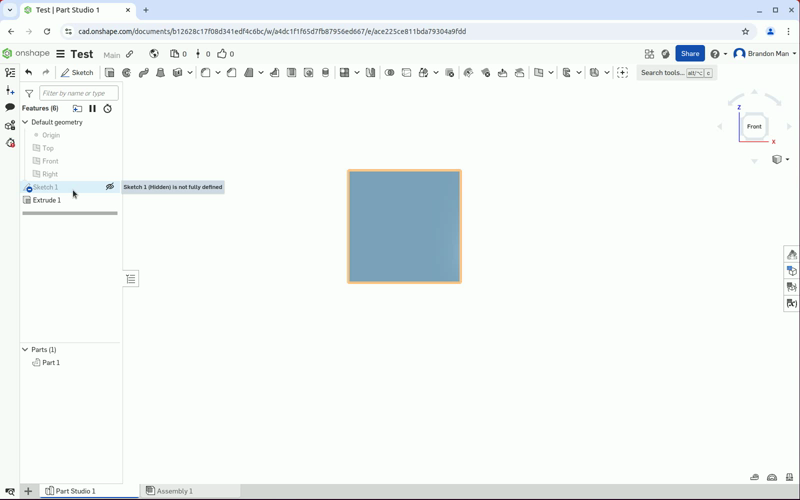
click(73, 189)
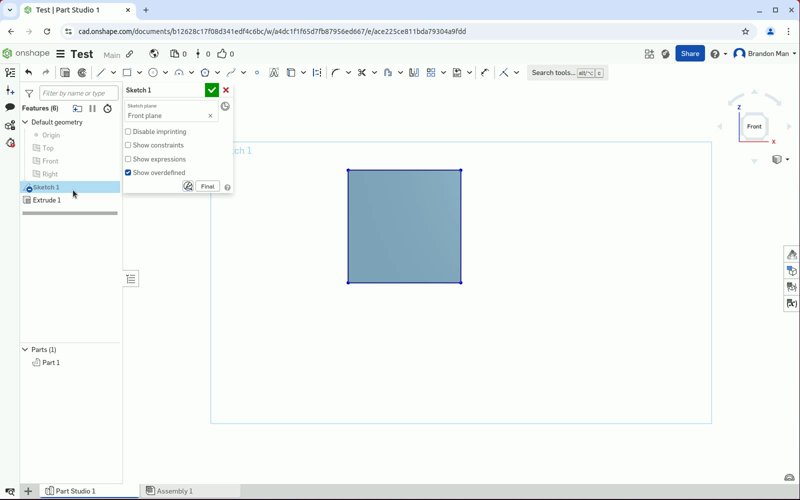
mouse_move(229, 92)
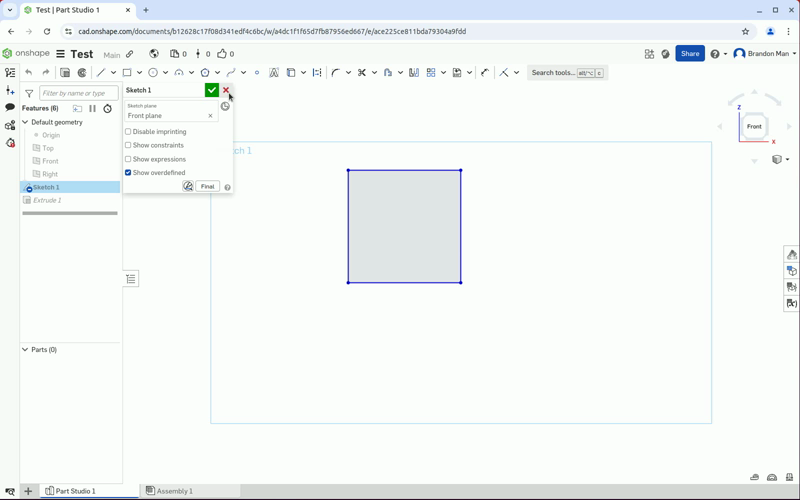
click(229, 92)
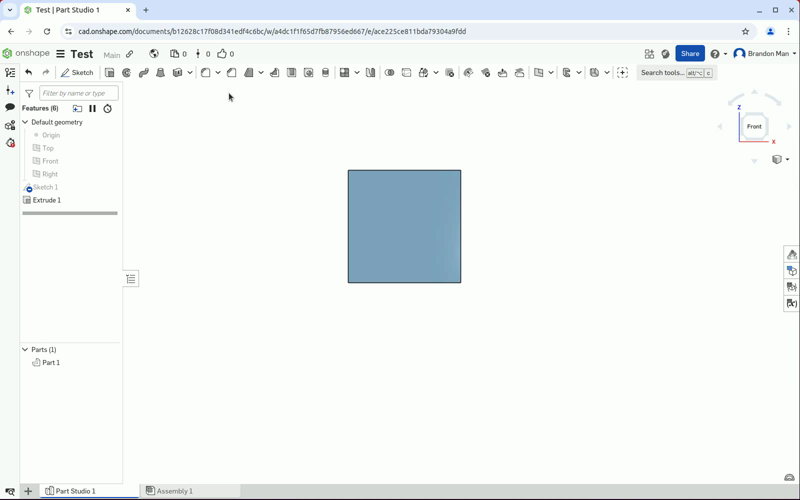
mouse_move(541, 75)
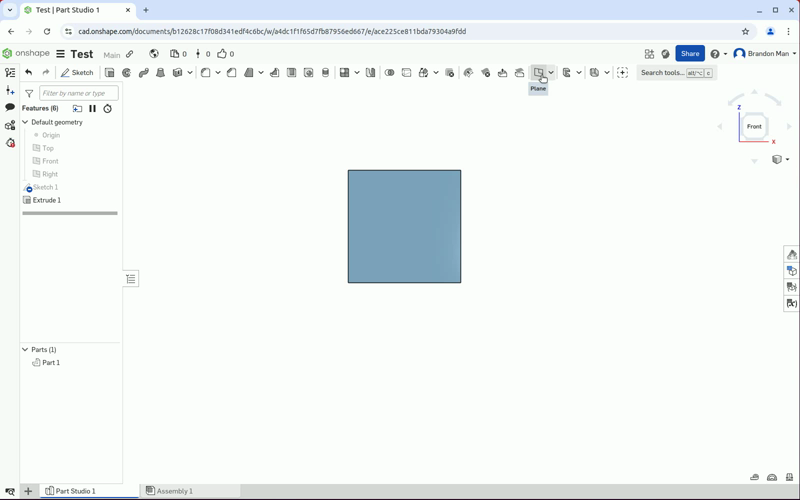
click(541, 75)
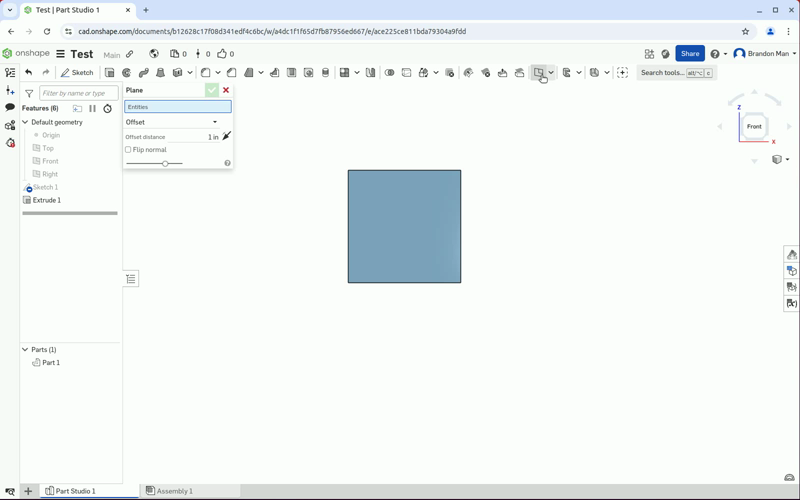
mouse_move(73, 163)
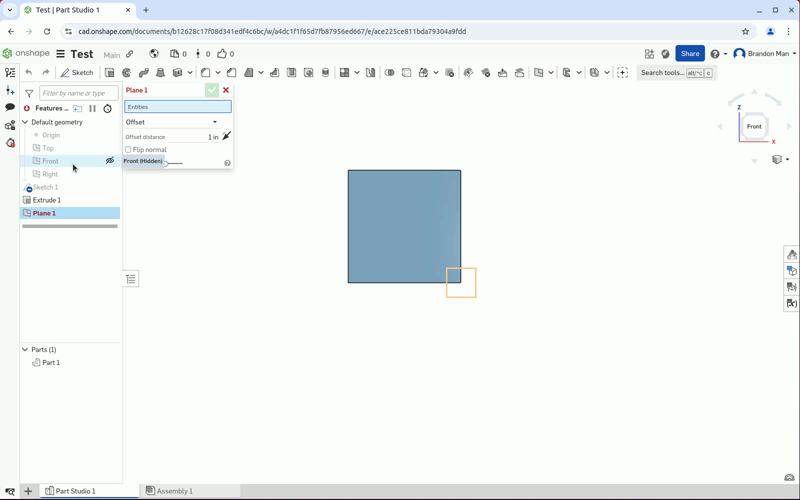
click(73, 163)
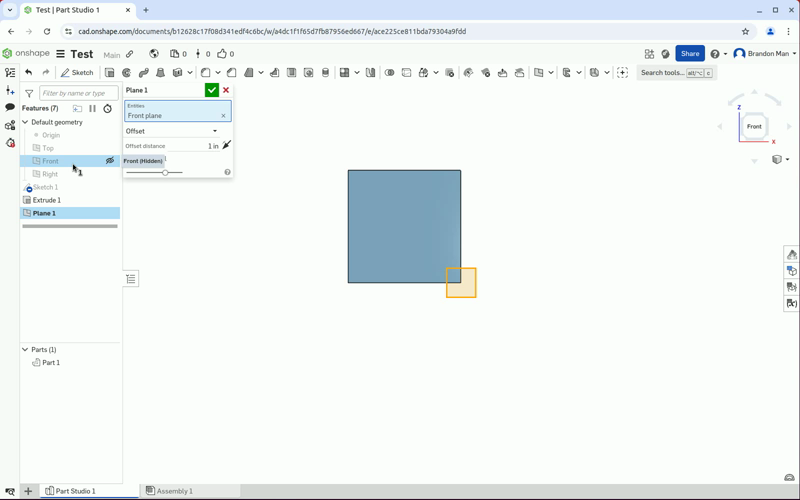
key(tab, 2)
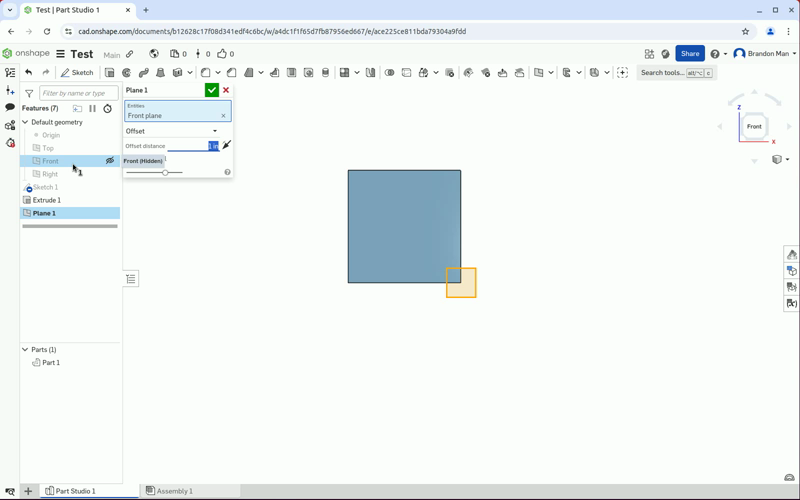
text(23.108)
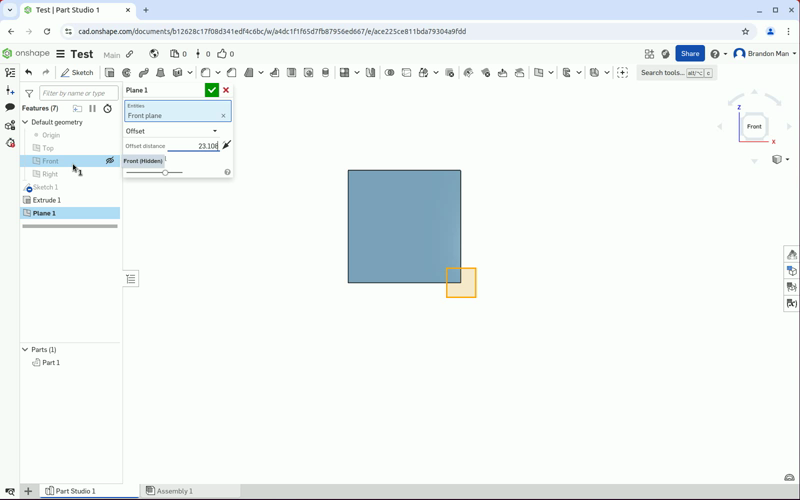
key(enter, 2)
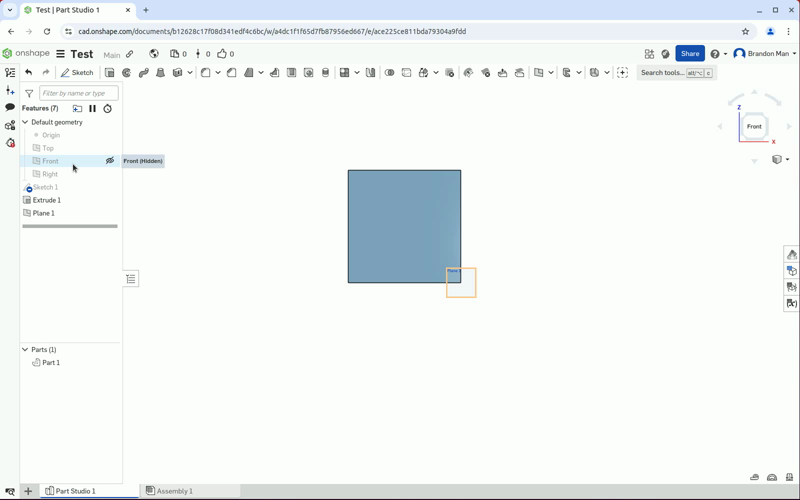
key(shift+s)
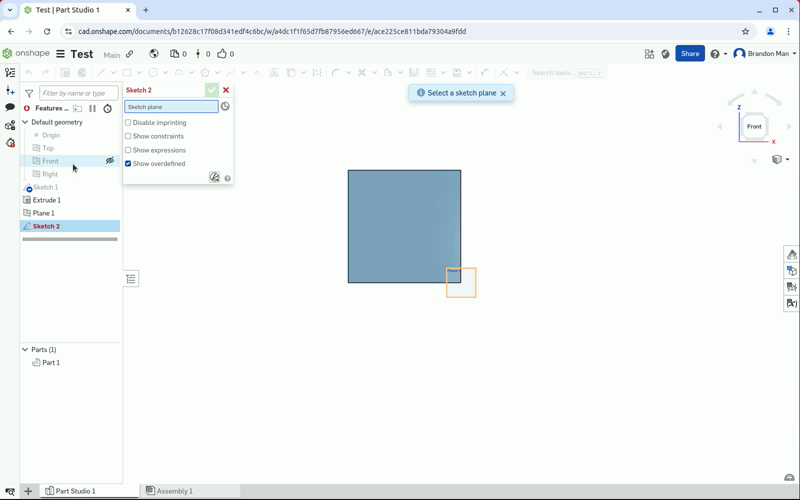
mouse_move(73, 215)
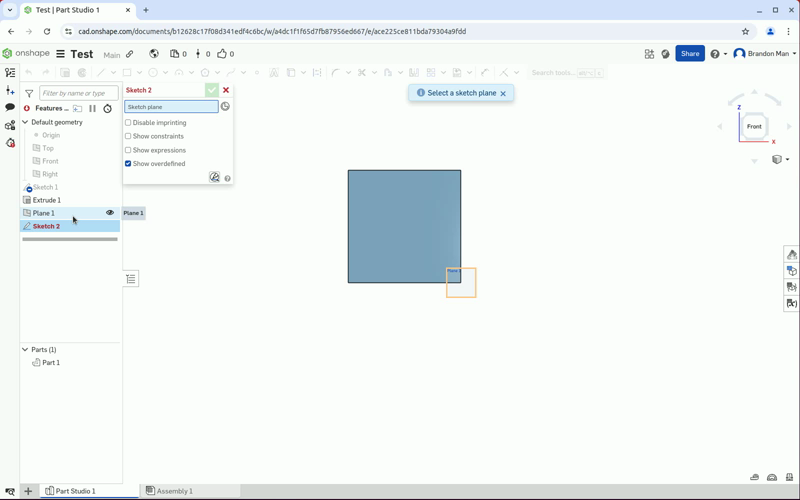
click(73, 215)
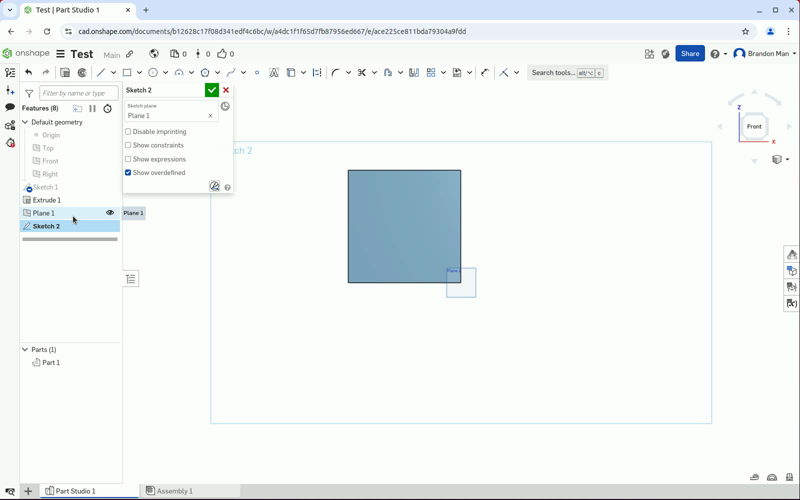
mouse_move(73, 352)
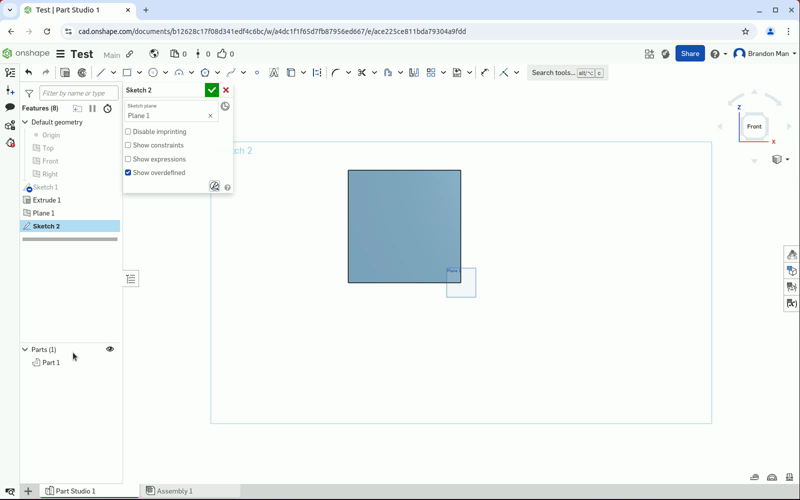
key(y)
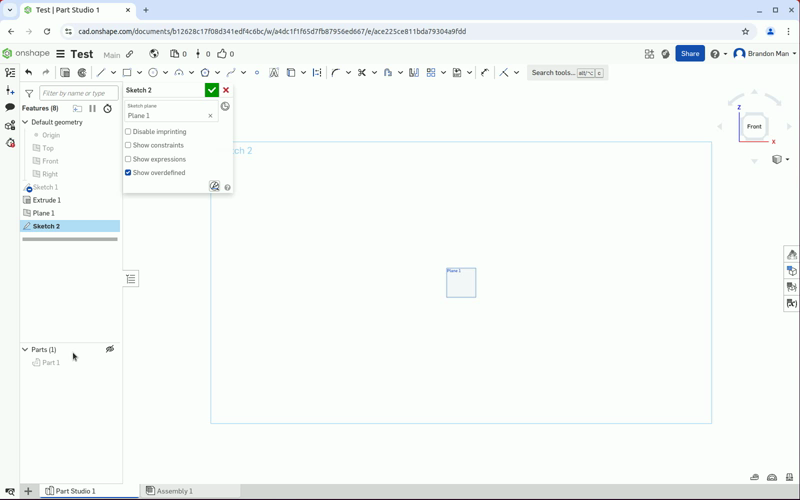
key(l)
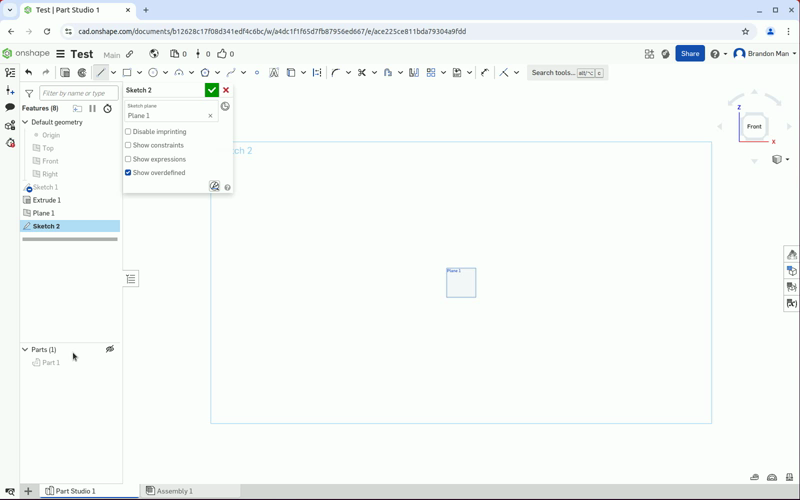
key_down(shift)
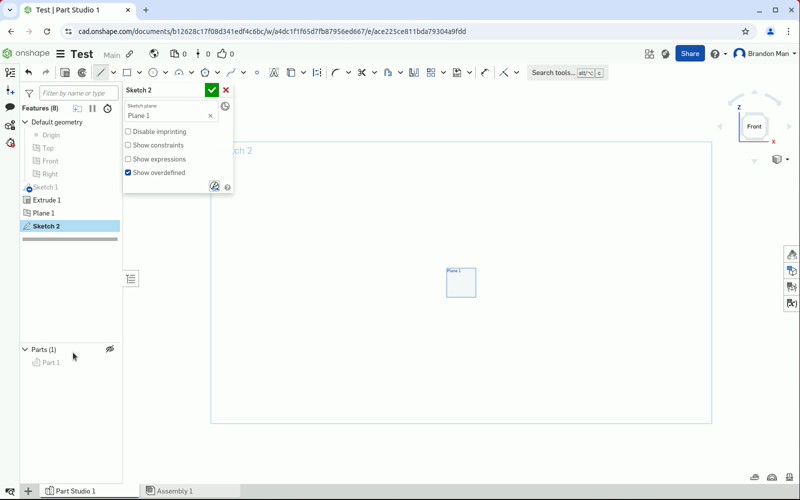
mouse_move(404, 226)
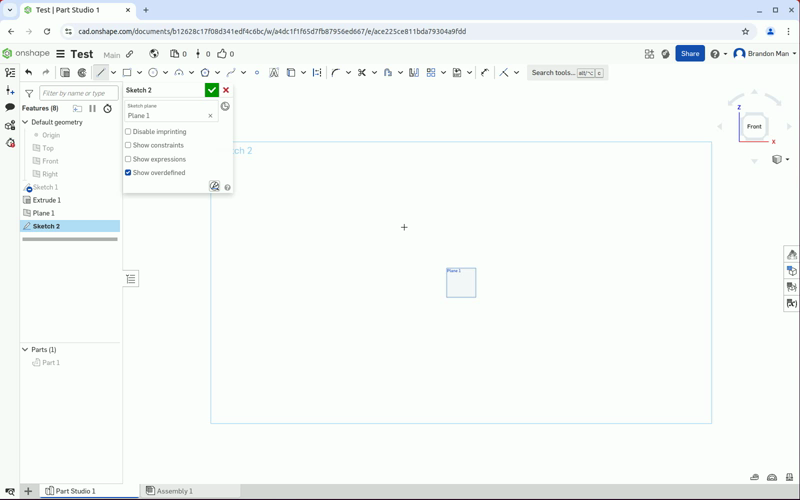
click(404, 226)
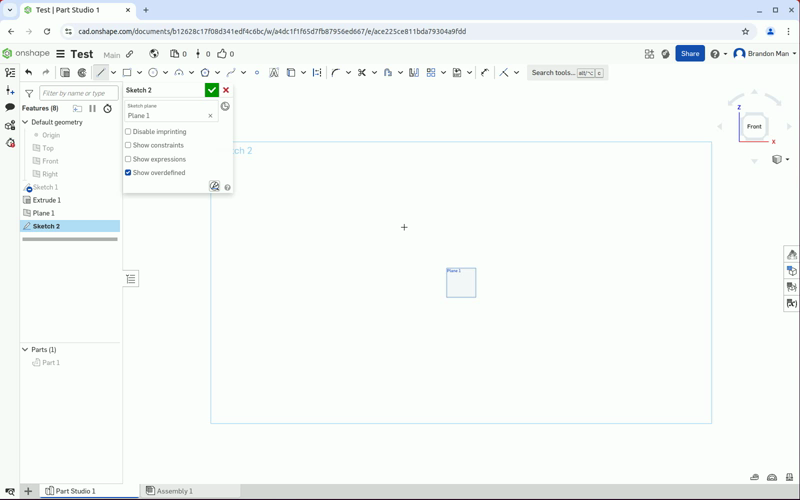
key_up(shift)
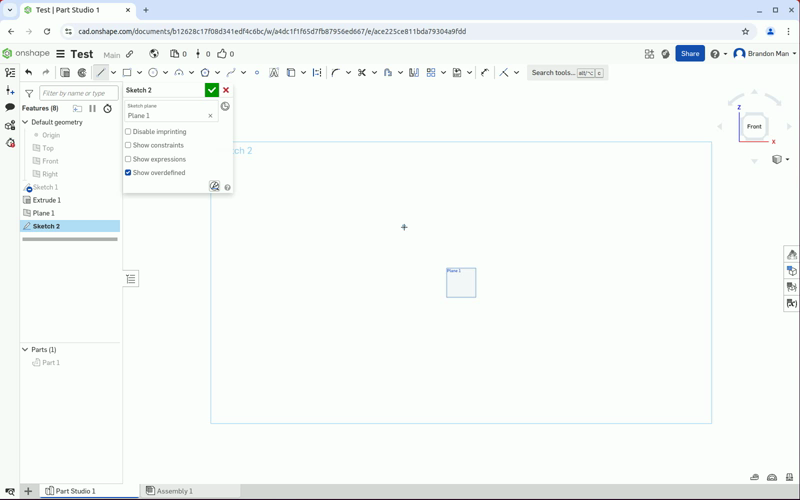
key_down(shift)
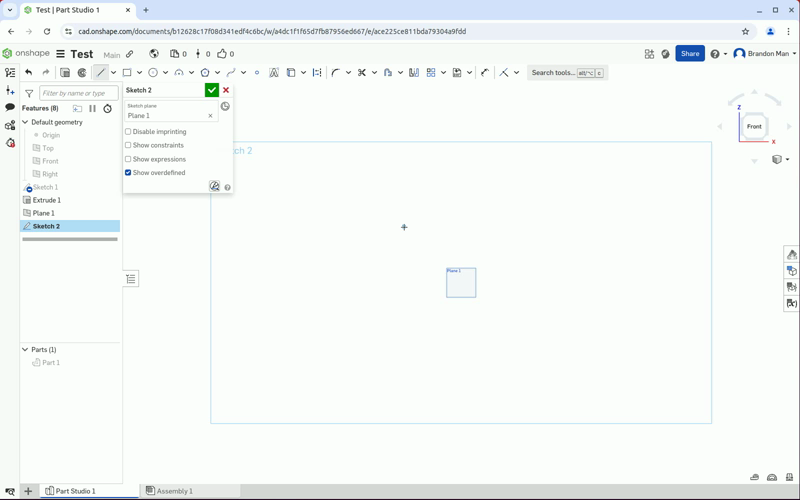
mouse_move(434, 226)
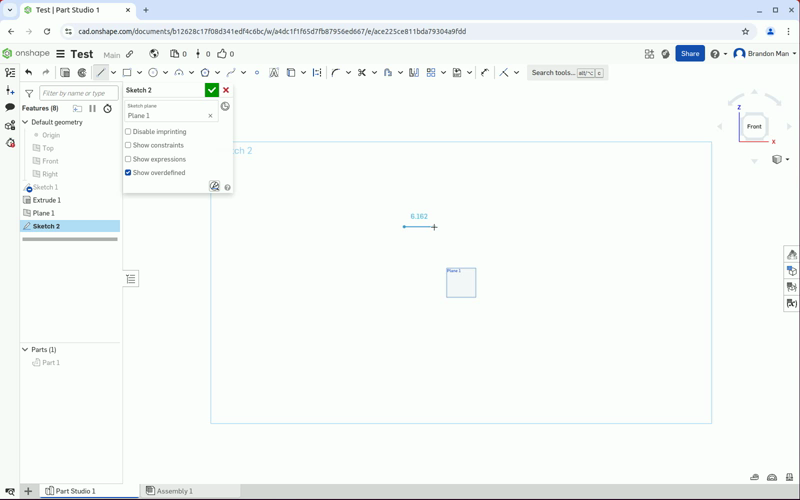
mouse_move(461, 226)
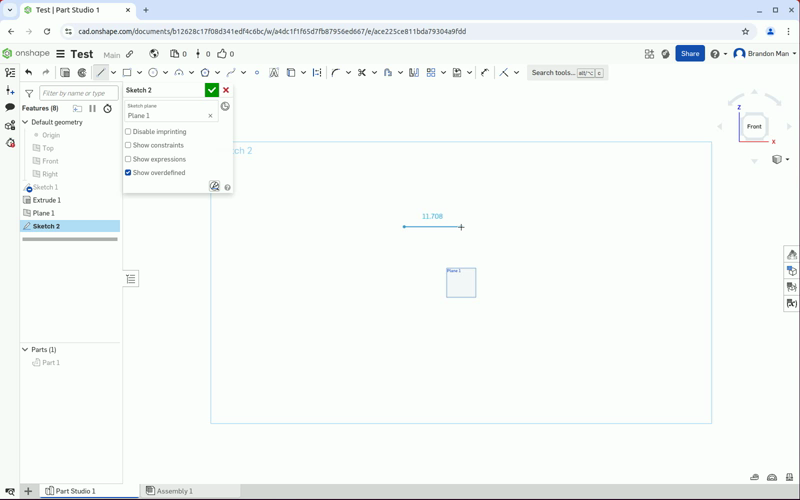
click(461, 226)
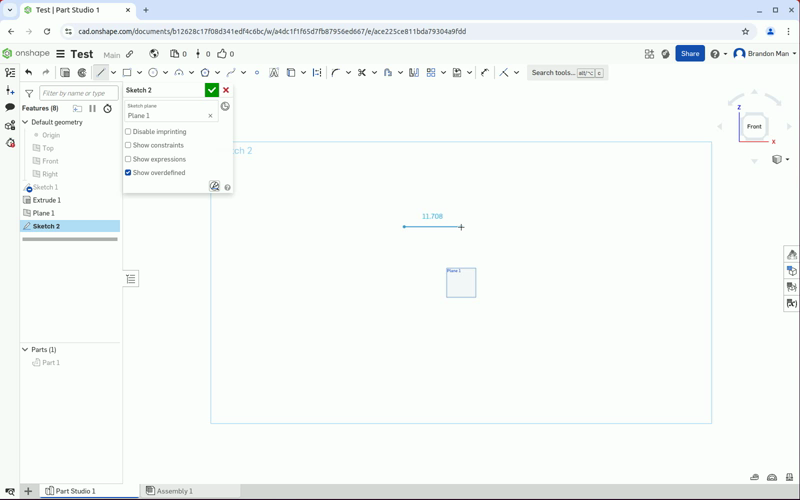
key_up(shift)
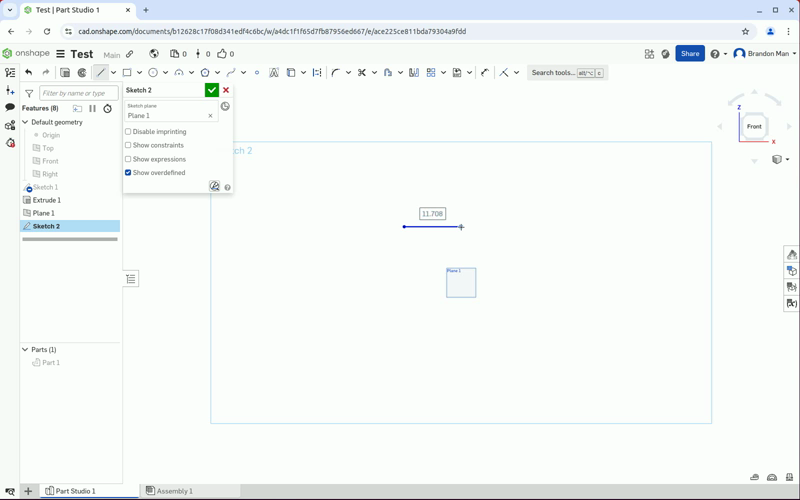
key_down(shift)
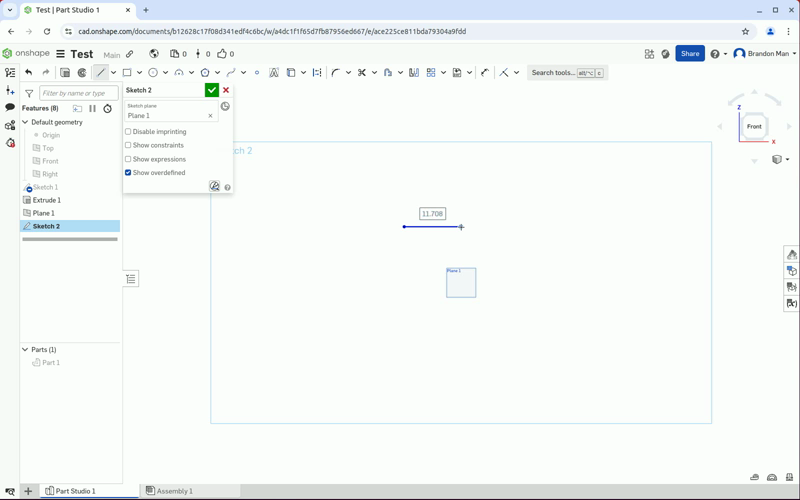
mouse_move(491, 226)
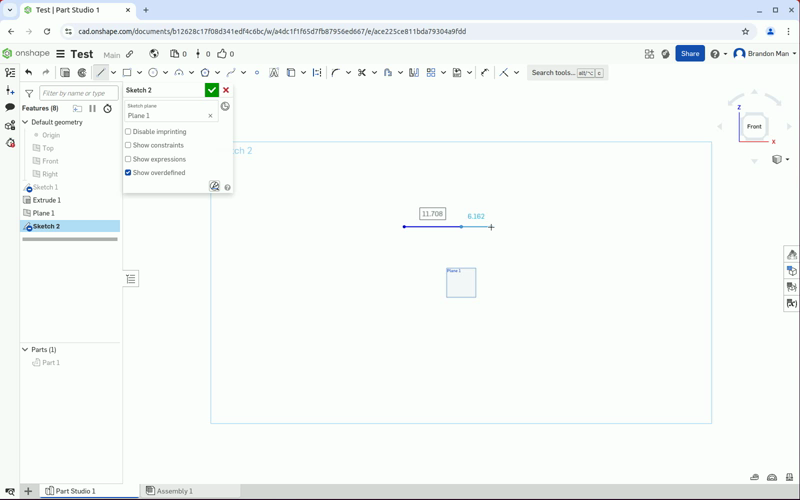
mouse_move(461, 169)
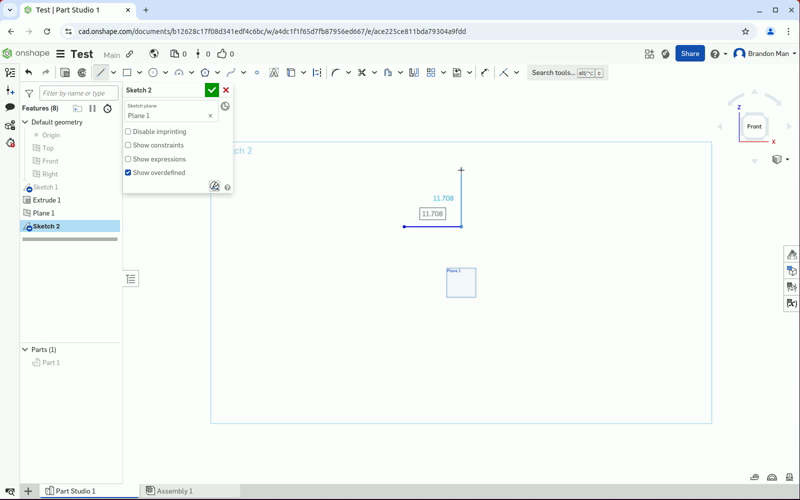
click(461, 169)
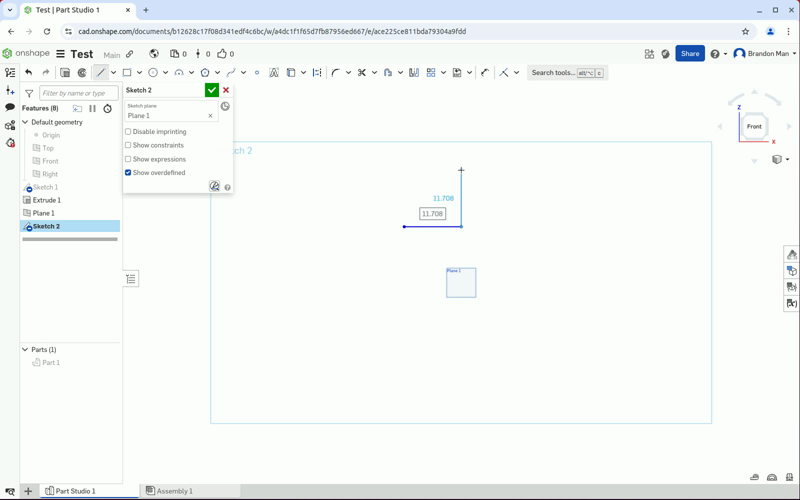
key_up(shift)
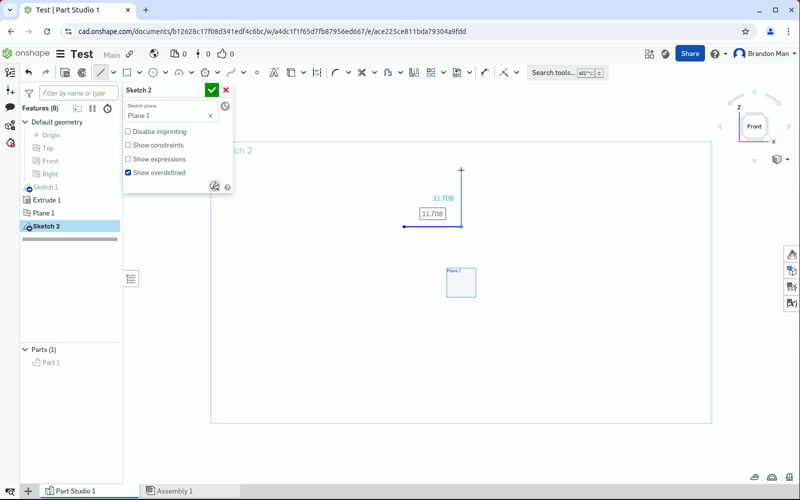
key_down(shift)
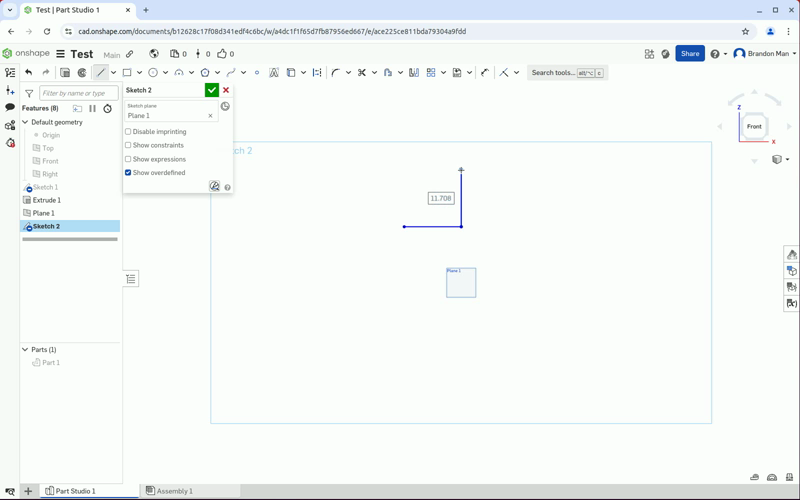
mouse_move(491, 169)
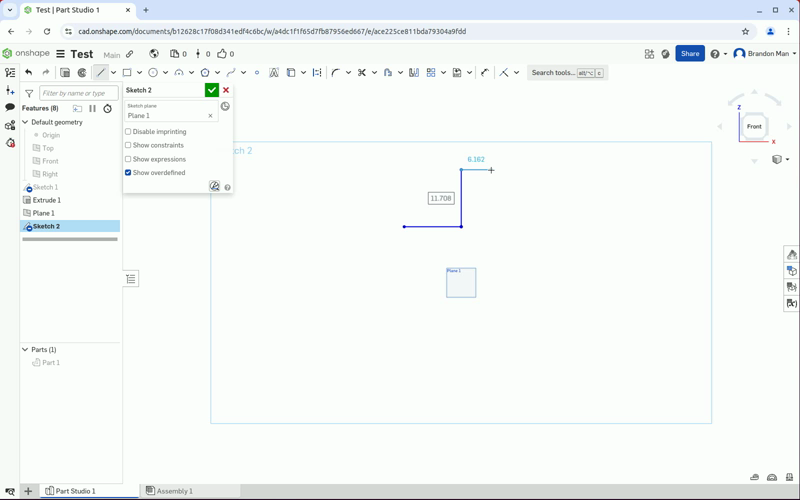
mouse_move(404, 169)
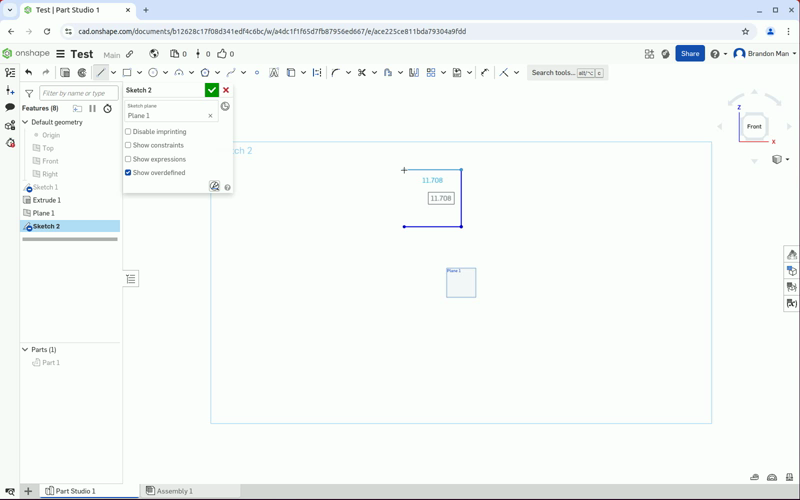
click(404, 169)
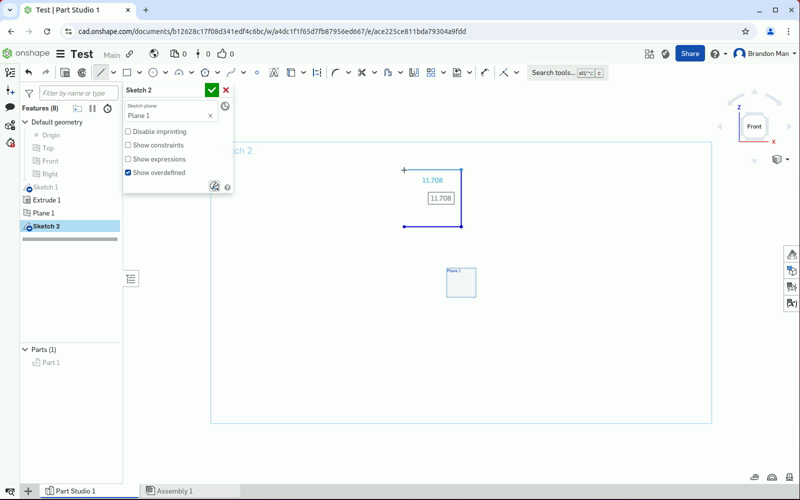
key_up(shift)
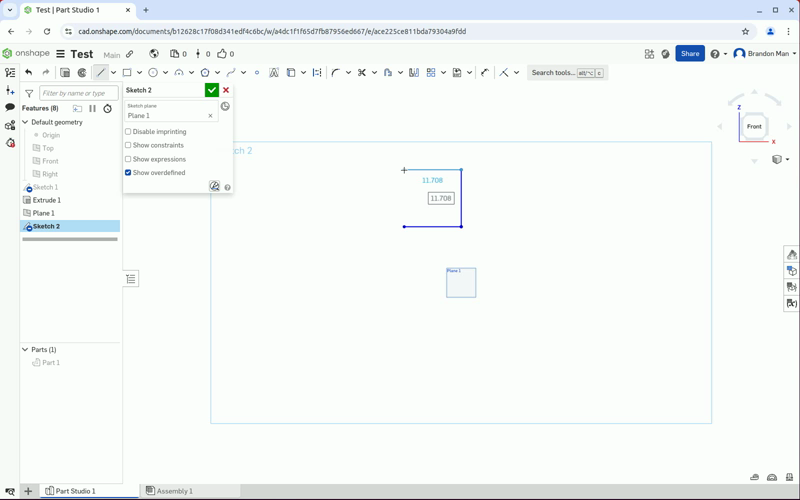
mouse_move(434, 169)
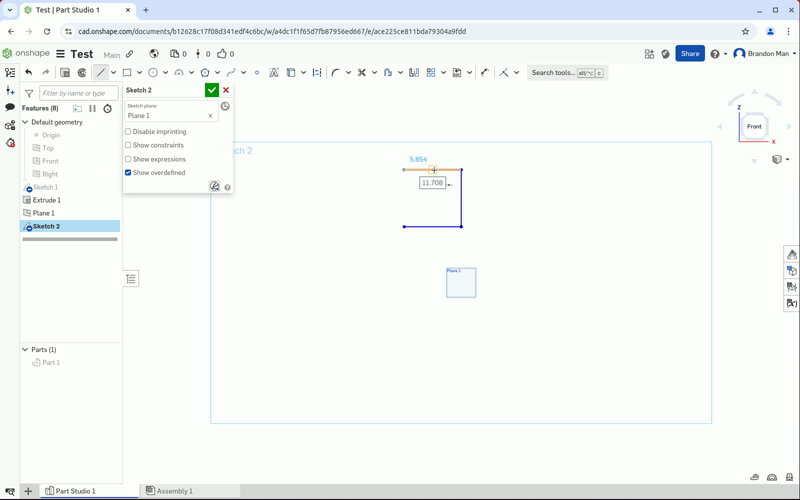
key_down(shift)
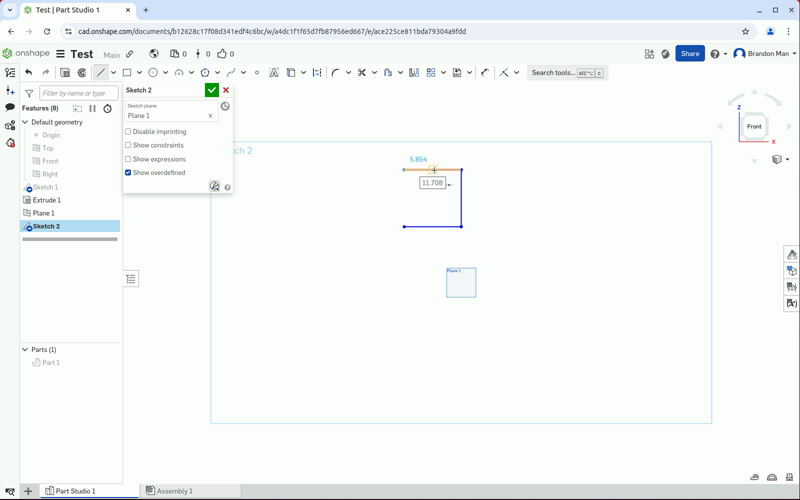
mouse_move(404, 226)
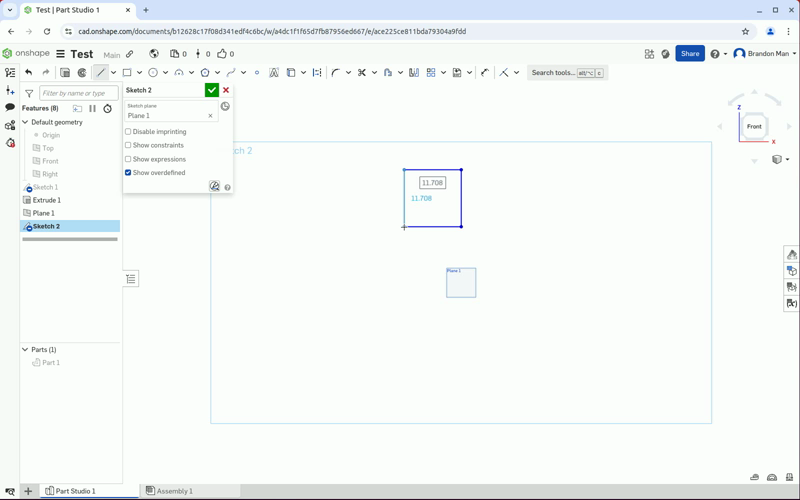
key_up(shift)
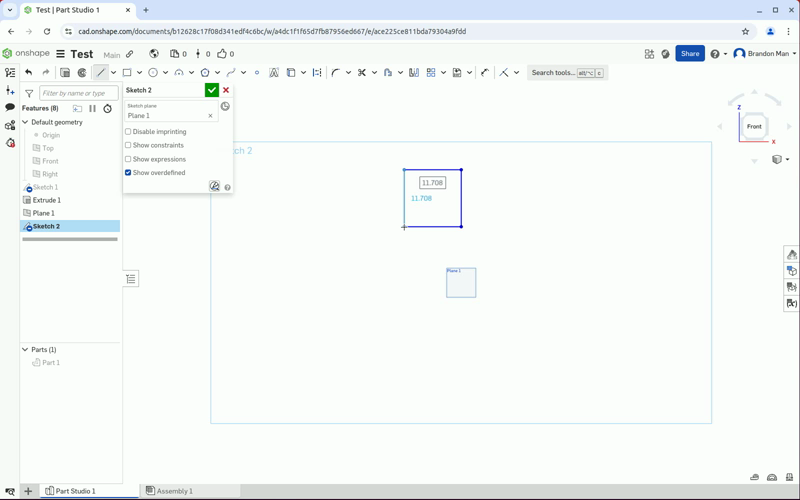
click(404, 226)
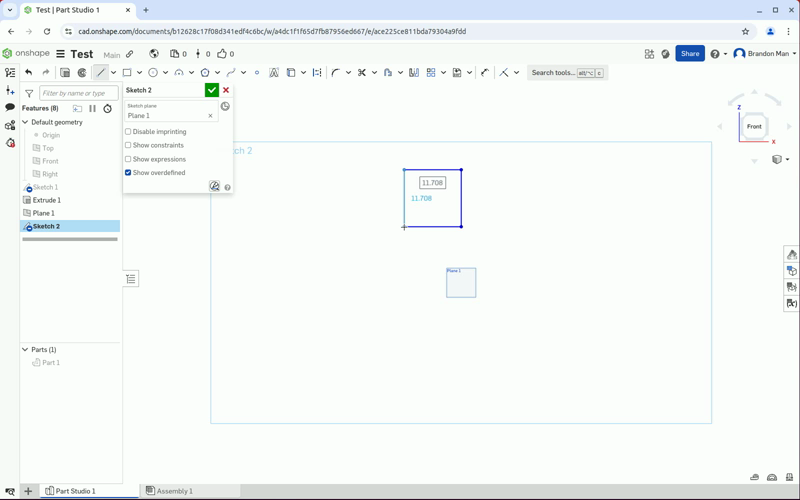
key(esc)
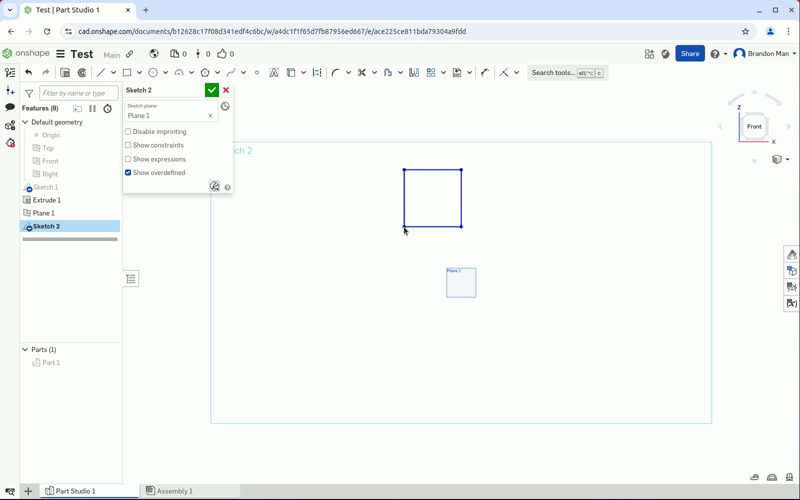
mouse_move(429, 201)
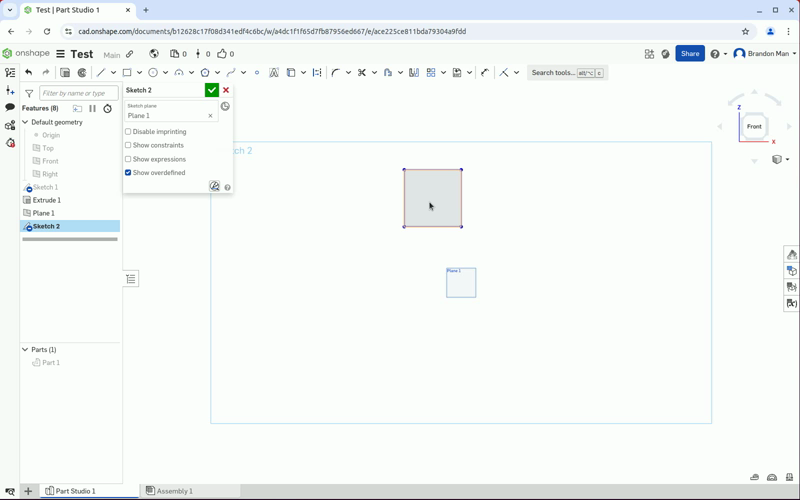
click(429, 201)
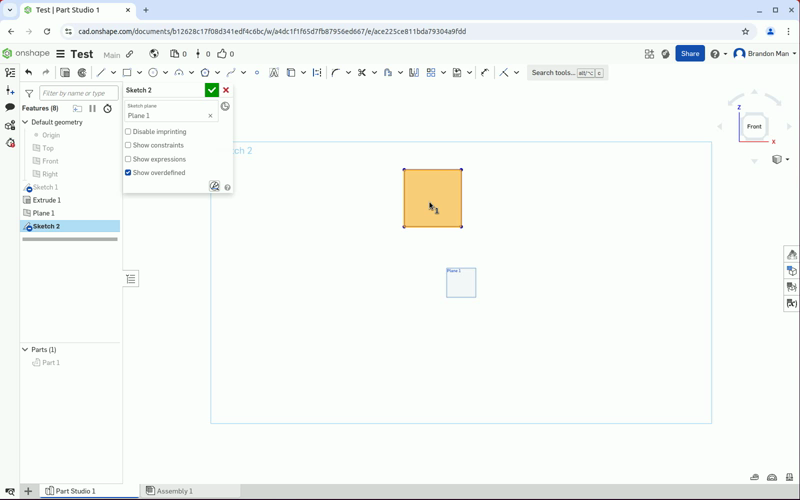
mouse_move(73, 352)
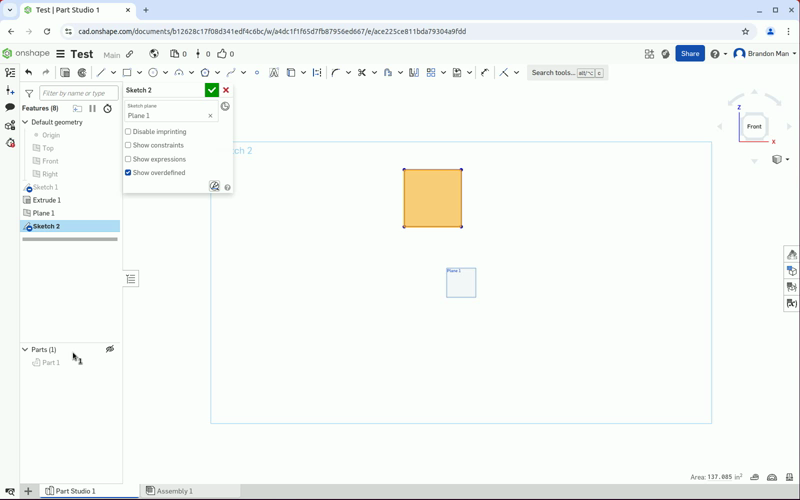
key(shift+y)
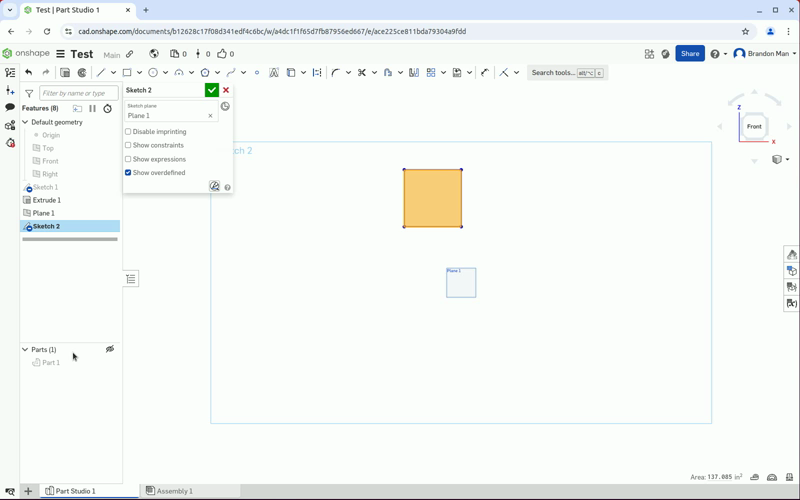
key(shift+e)
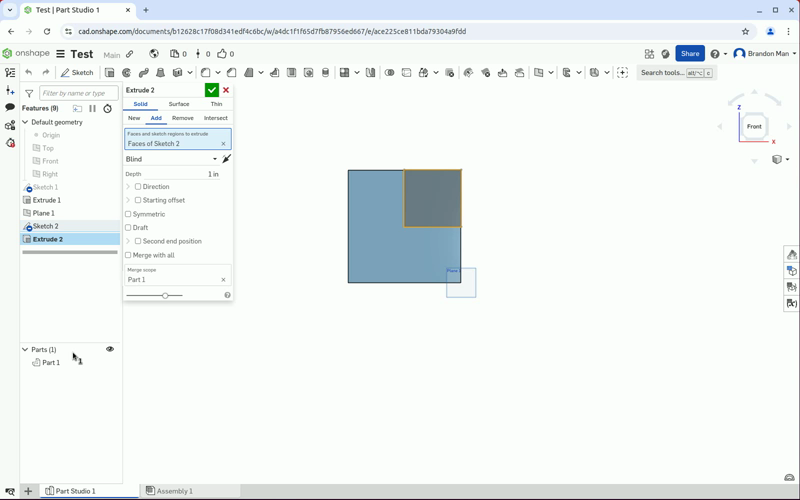
mouse_move(143, 106)
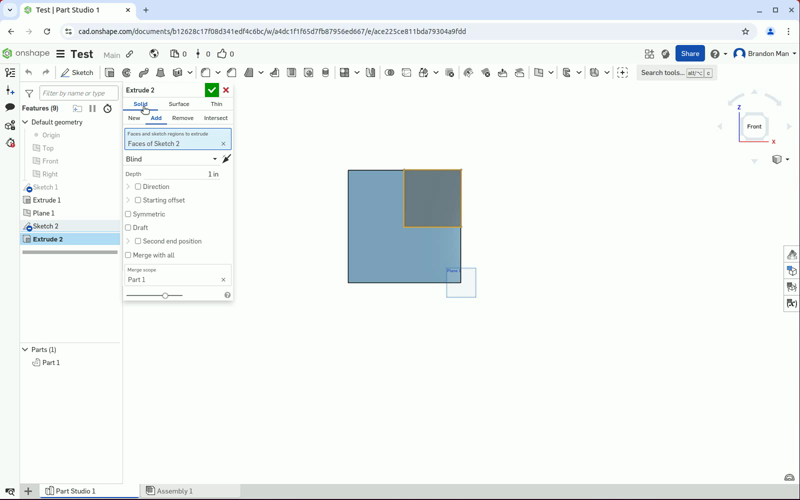
click(143, 106)
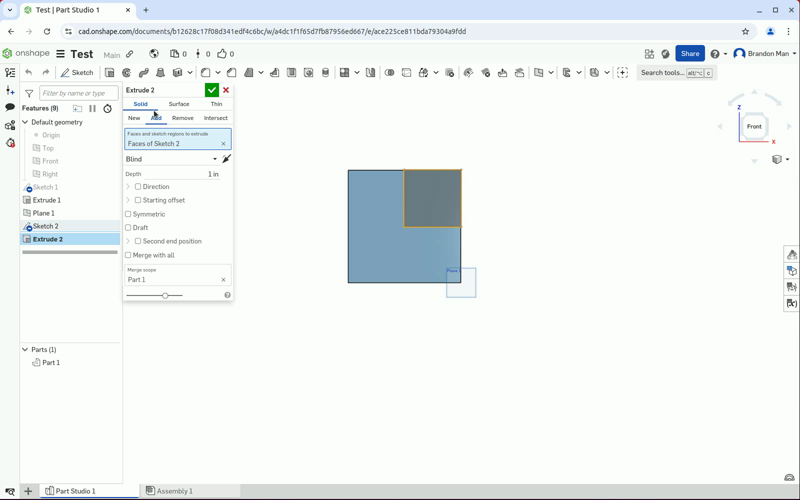
mouse_move(186, 120)
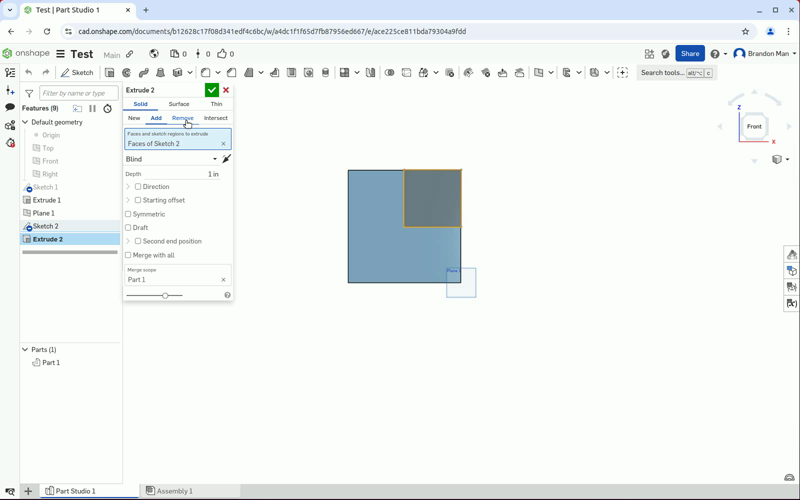
click(186, 120)
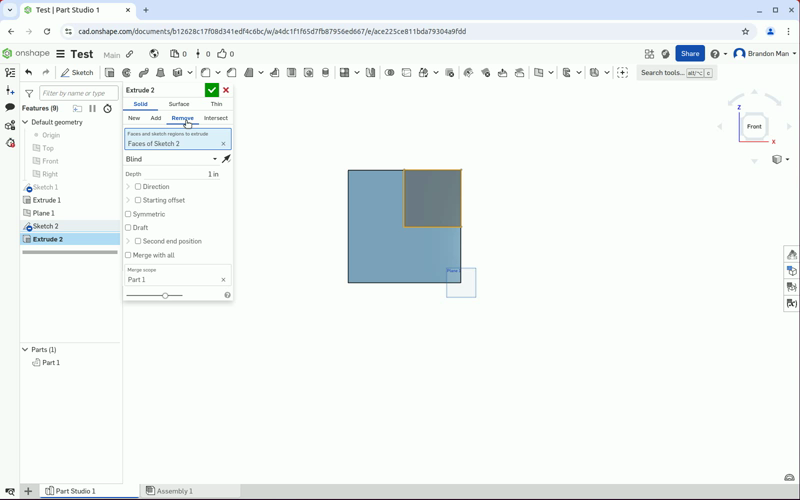
key(tab, 4)
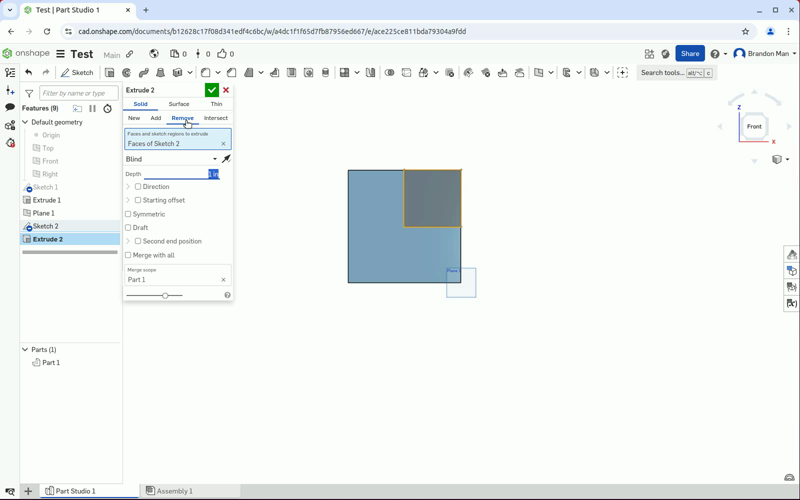
text(11.554)
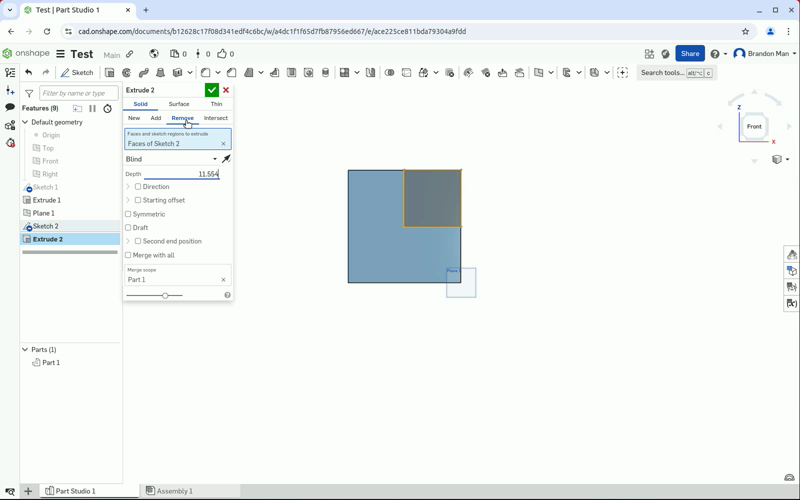
key(tab, 6)
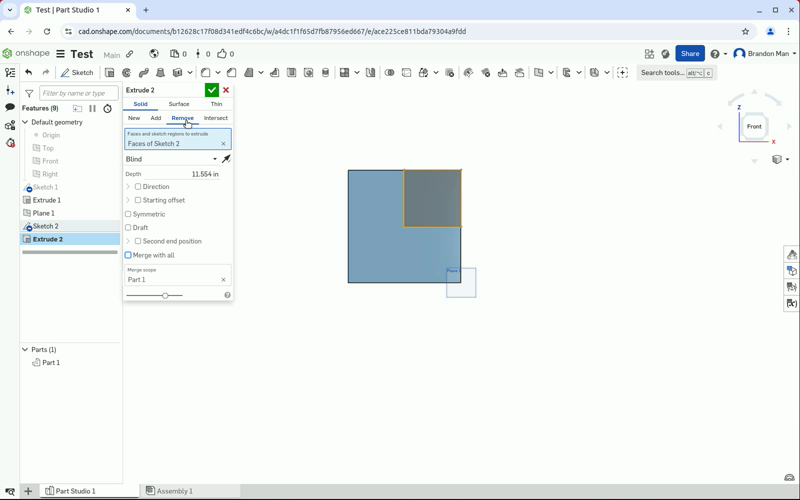
key(space)
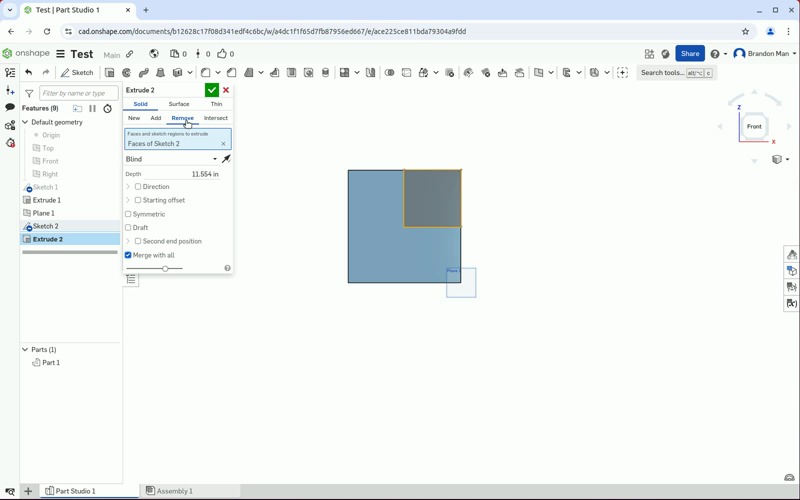
key(enter)
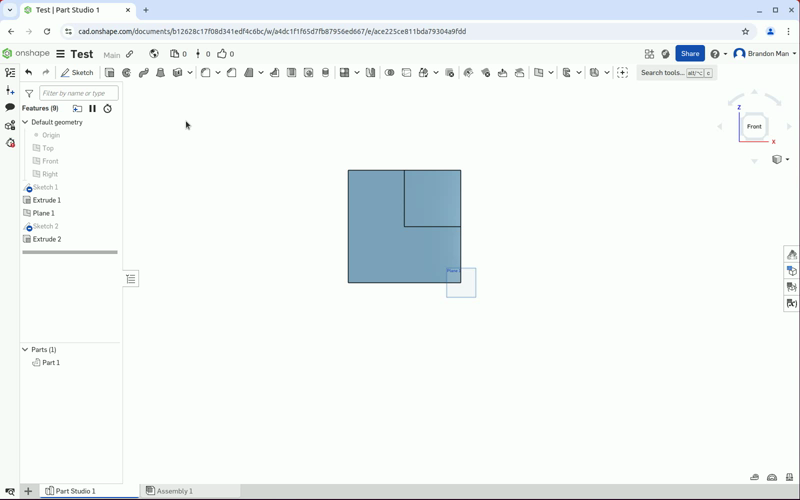
key(shift+h)
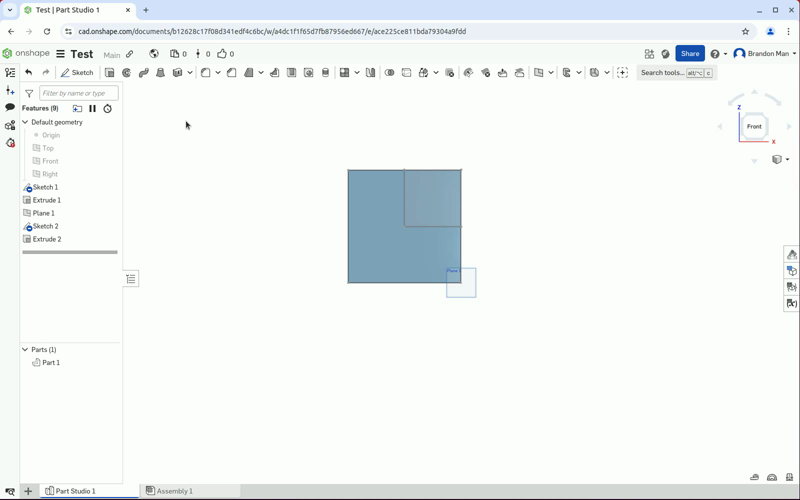
key(shift+h)
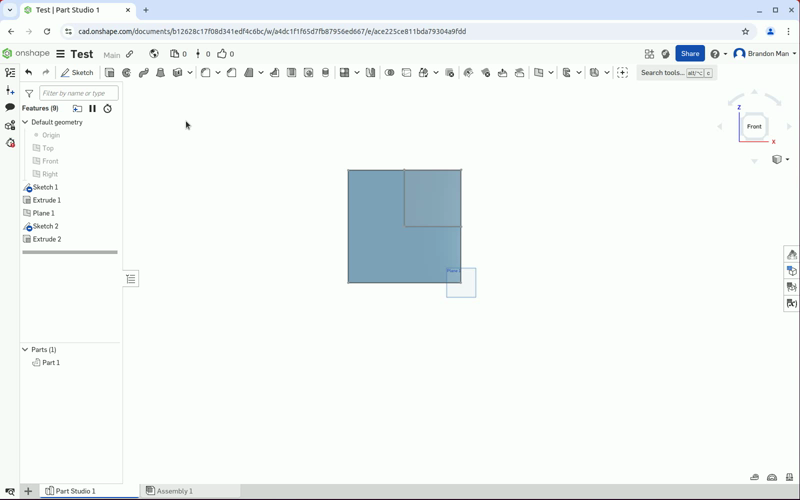
key(shift+7)
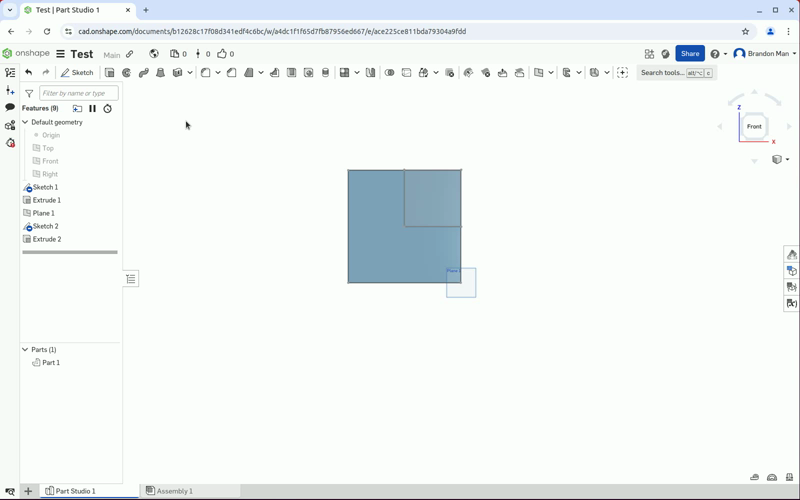
key(left, 2)
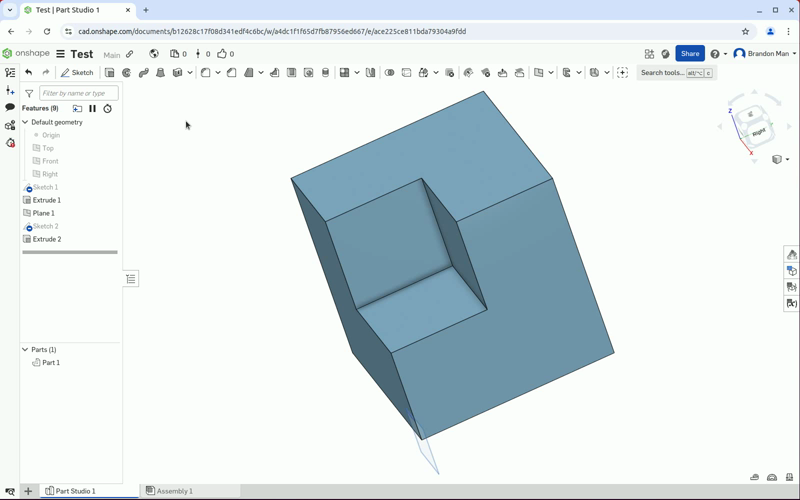
key(down, 2)
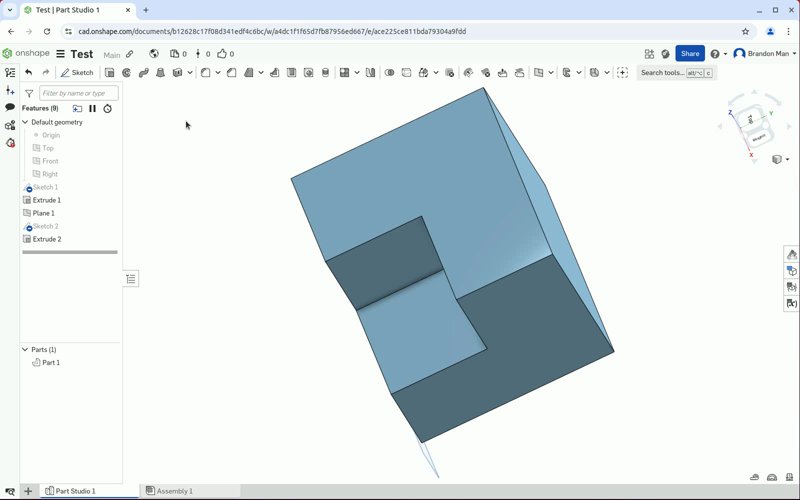
key(up, 2)
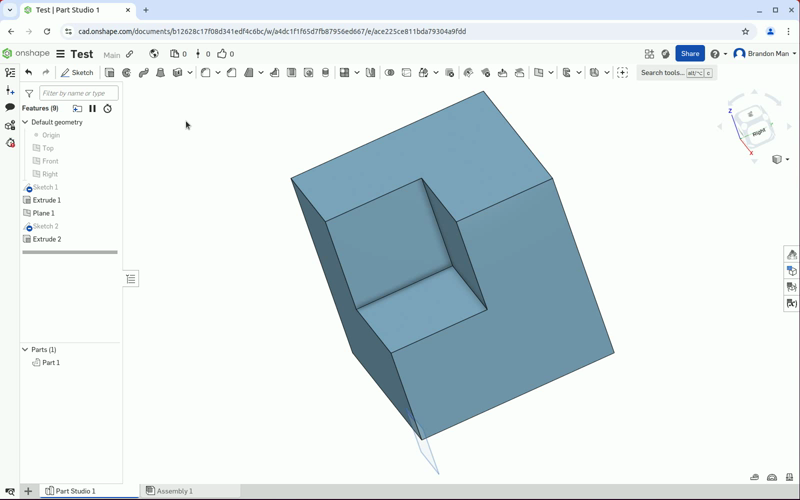
key(right, 2)
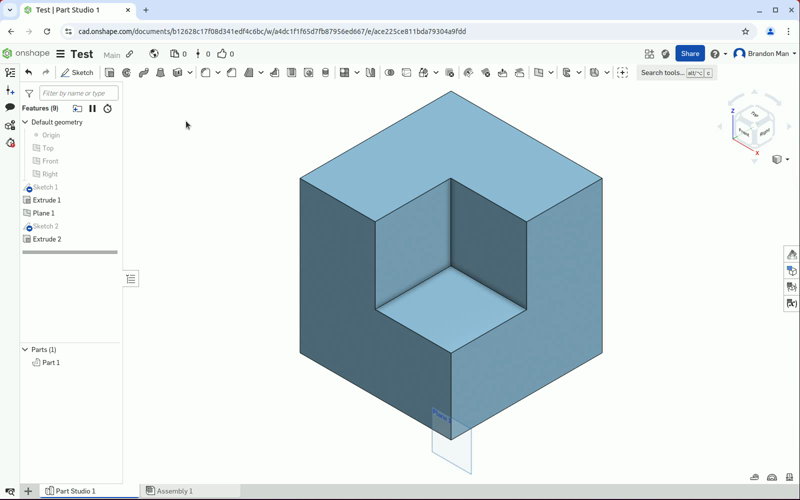
mouse_move(73, 189)
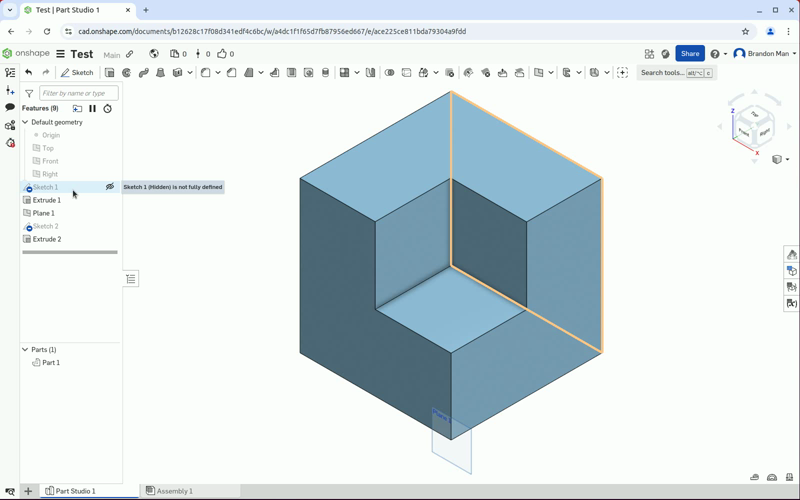
click(73, 189)